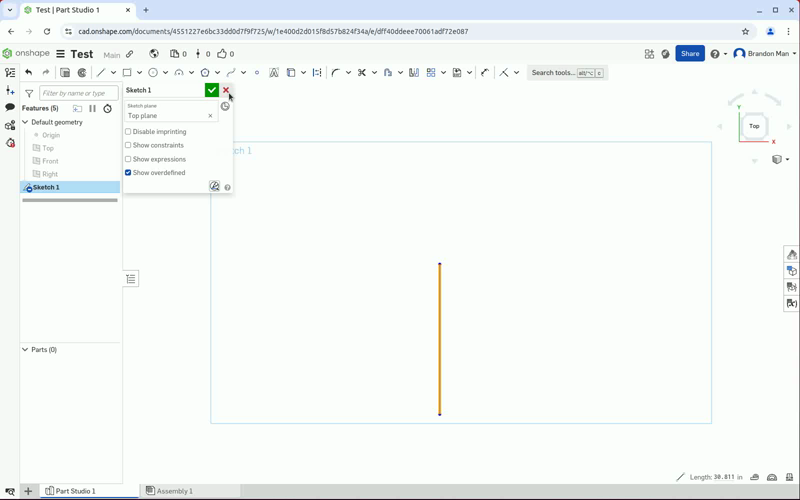
key(shift+h)
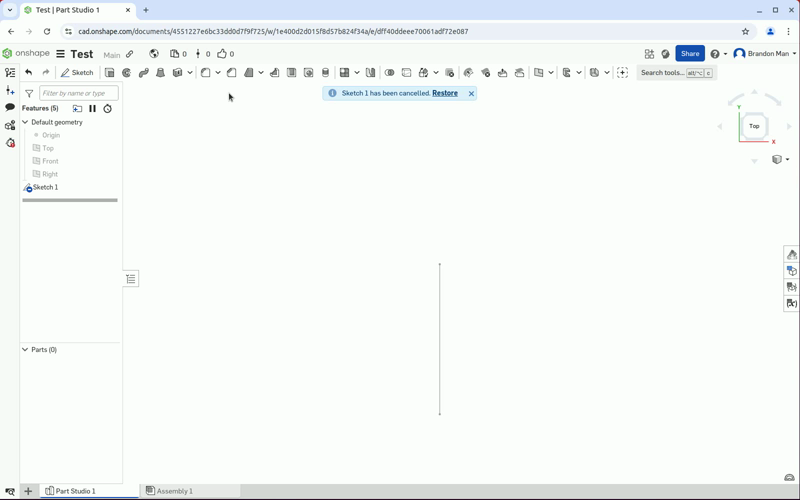
mouse_move(73, 352)
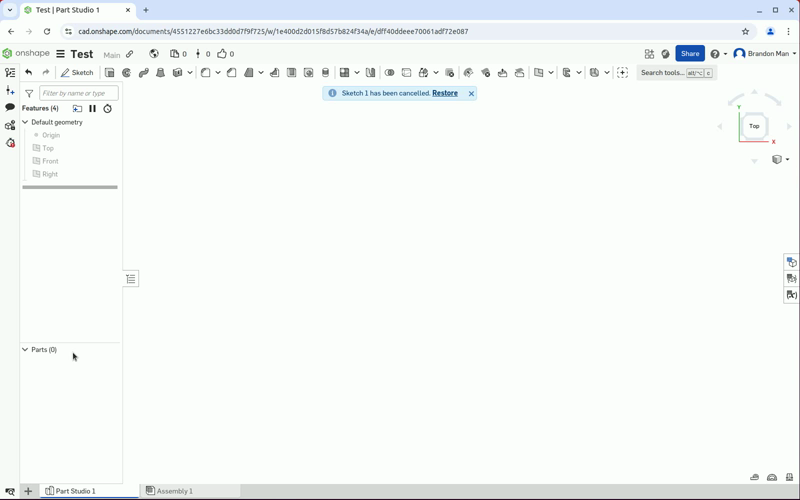
key(y)
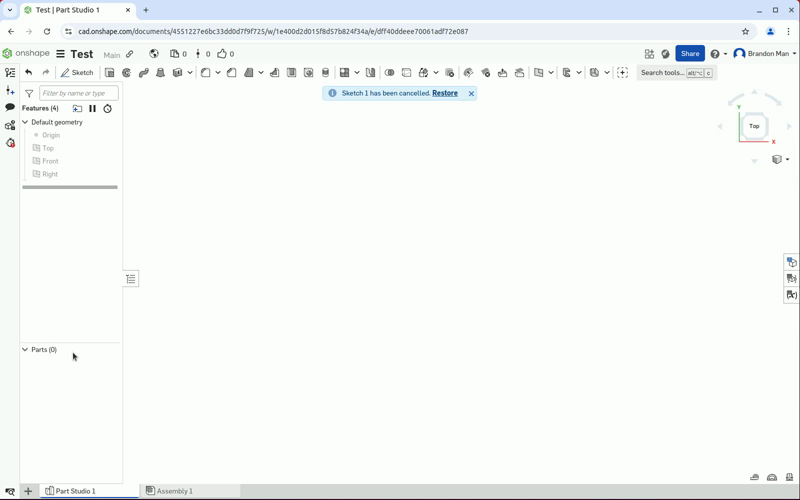
key(shift+p)
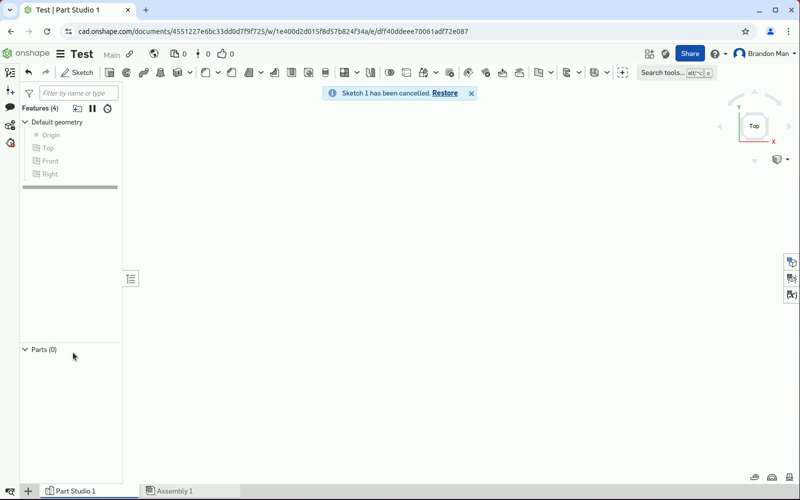
key(space)
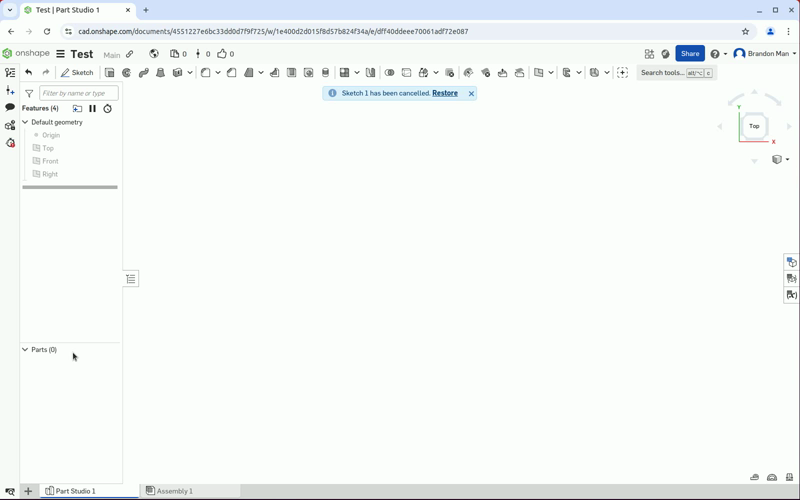
key_down(shift)
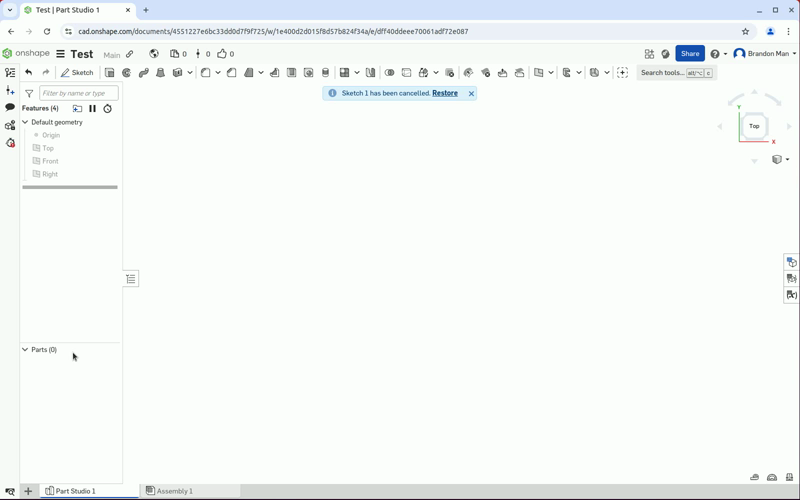
key(up)
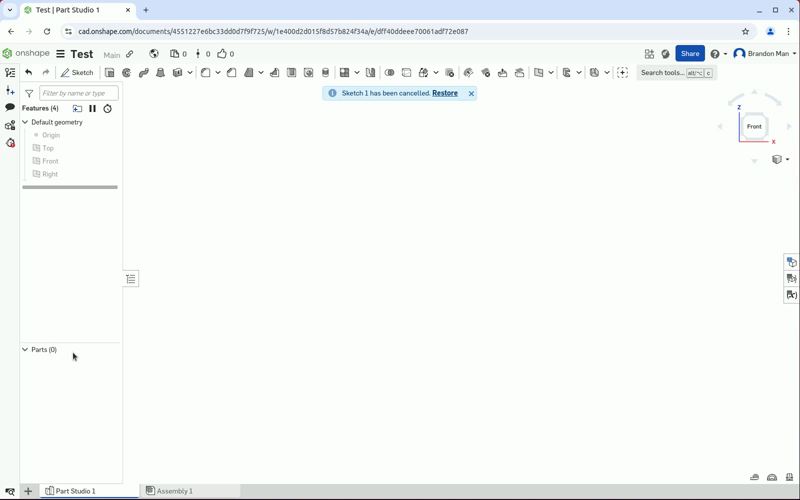
key_up(shift)
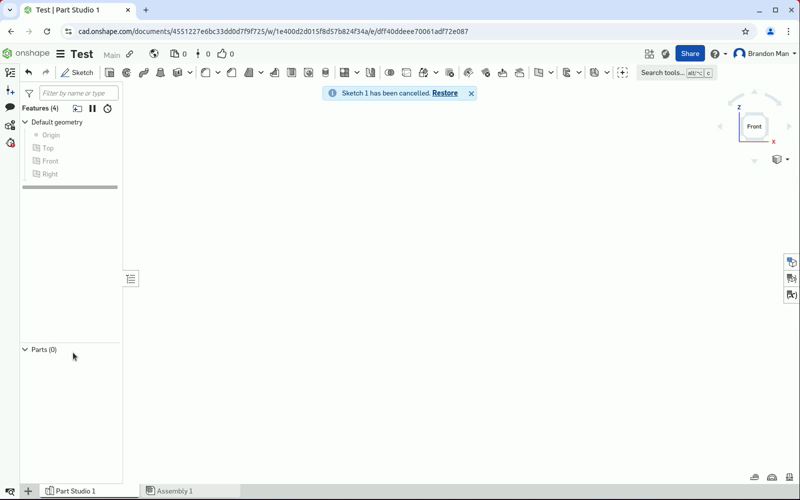
mouse_move(73, 352)
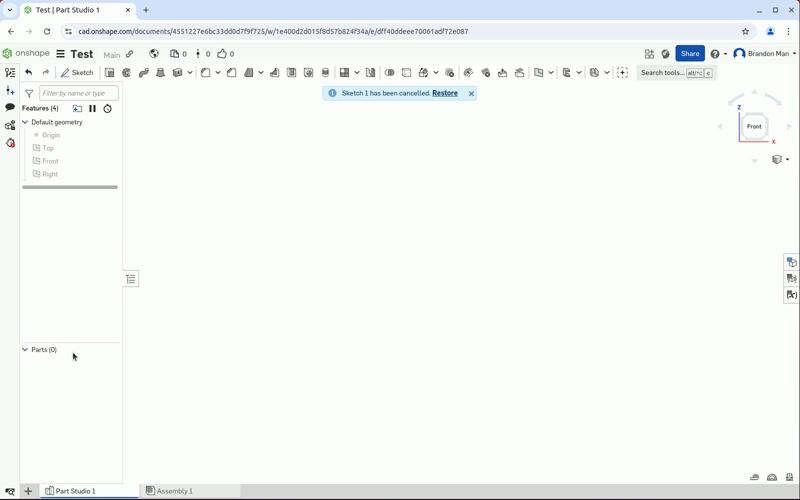
key(shift+y)
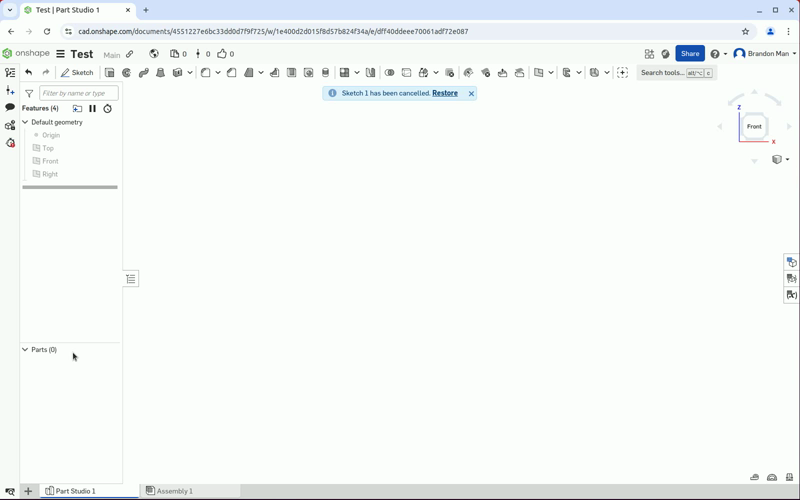
key(shift+s)
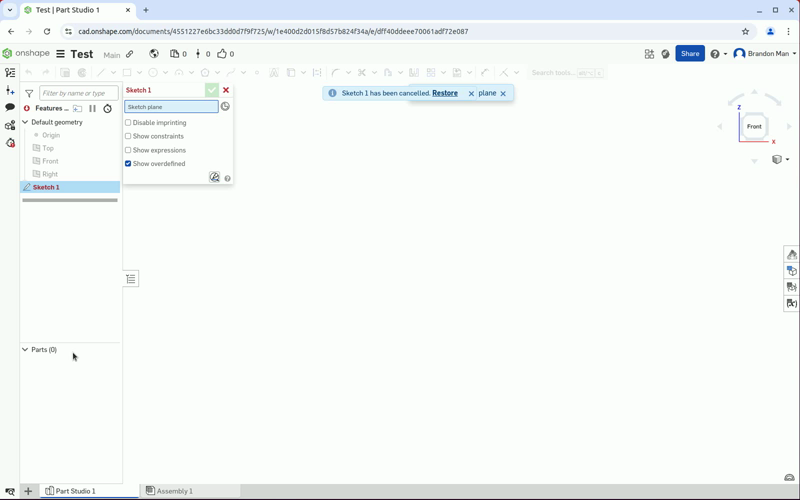
mouse_move(73, 163)
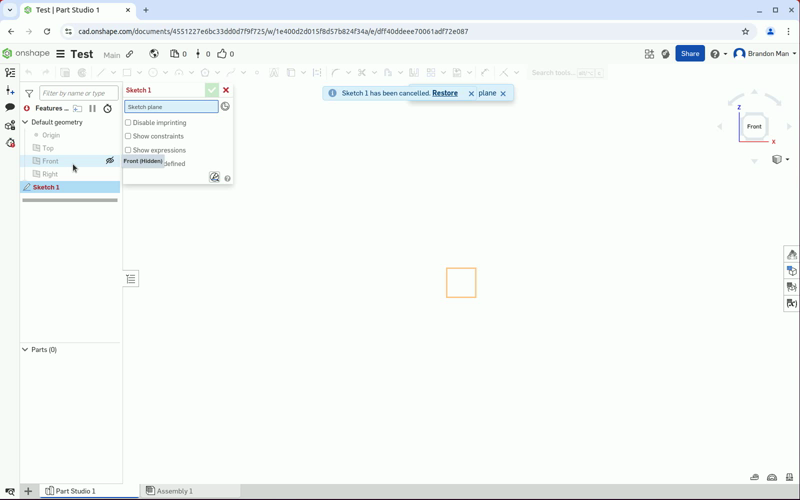
click(73, 163)
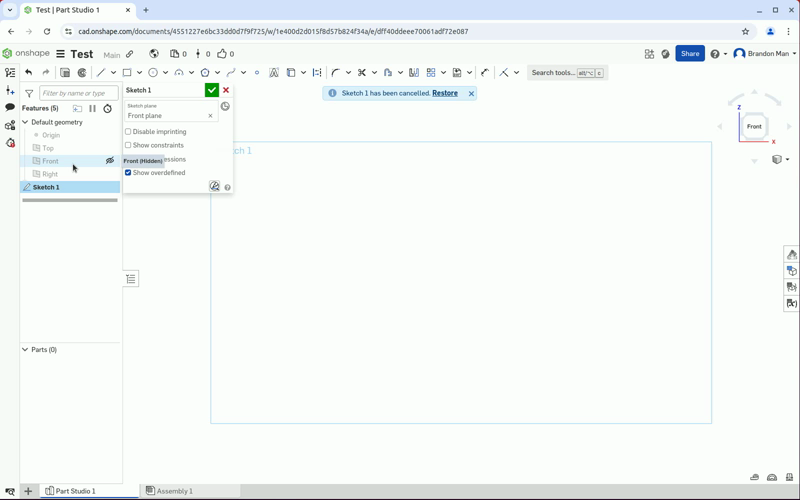
mouse_move(73, 352)
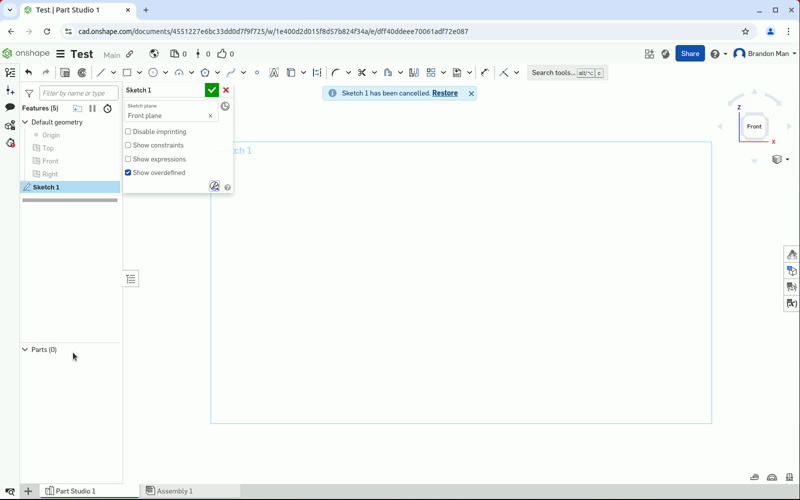
key(y)
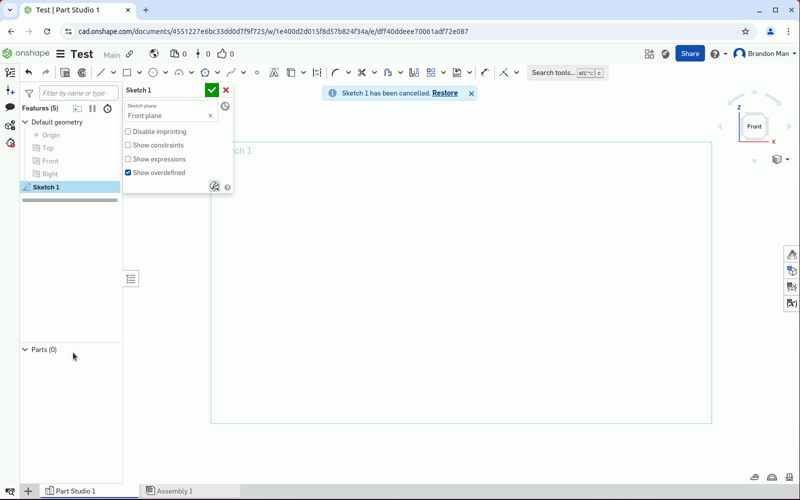
key(l)
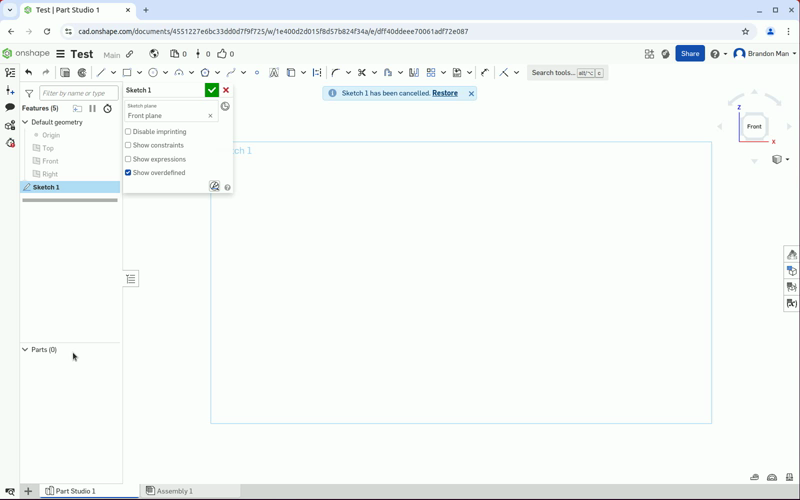
key_down(shift)
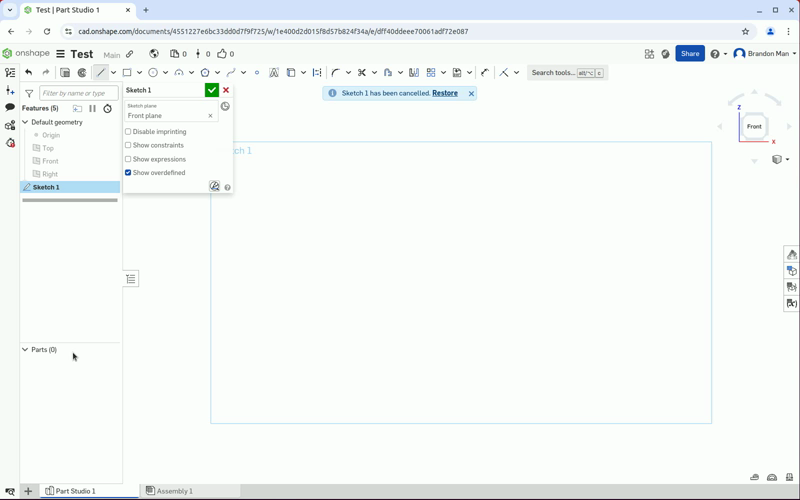
mouse_move(460, 282)
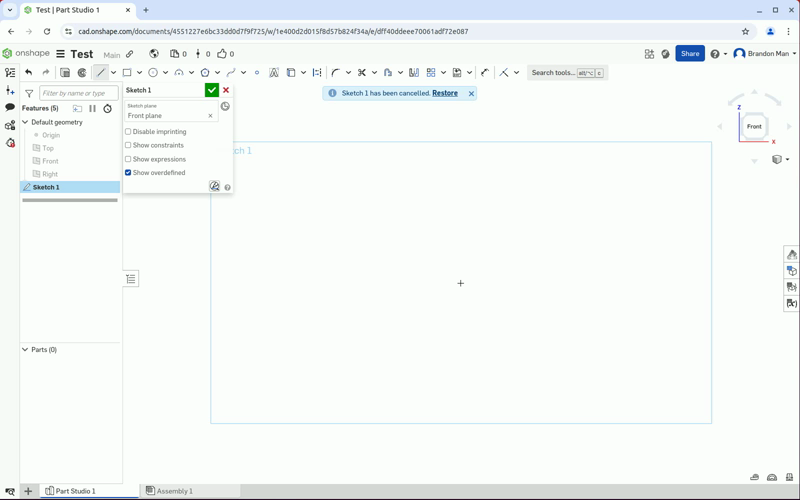
click(460, 282)
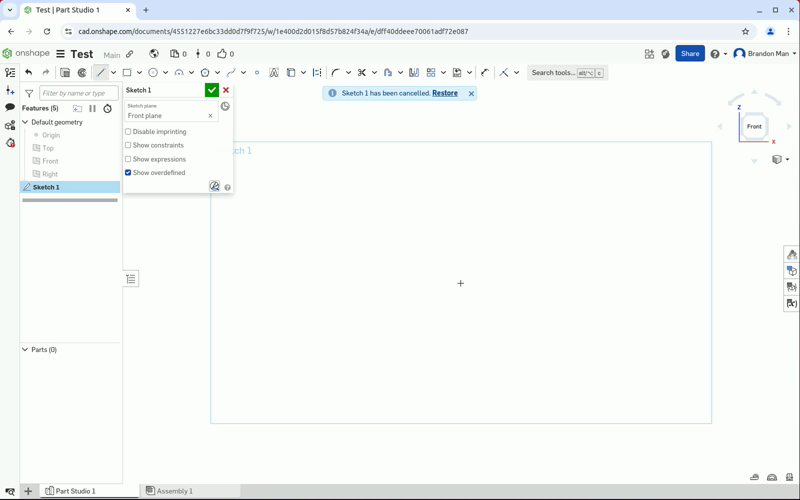
key_up(shift)
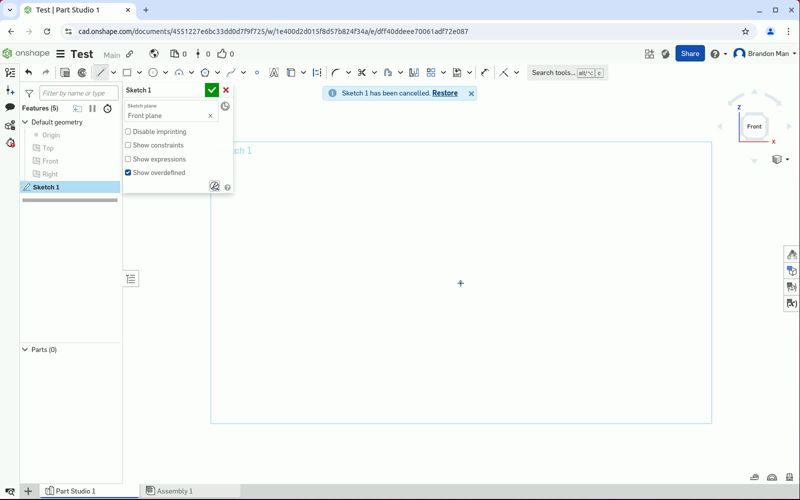
key_down(shift)
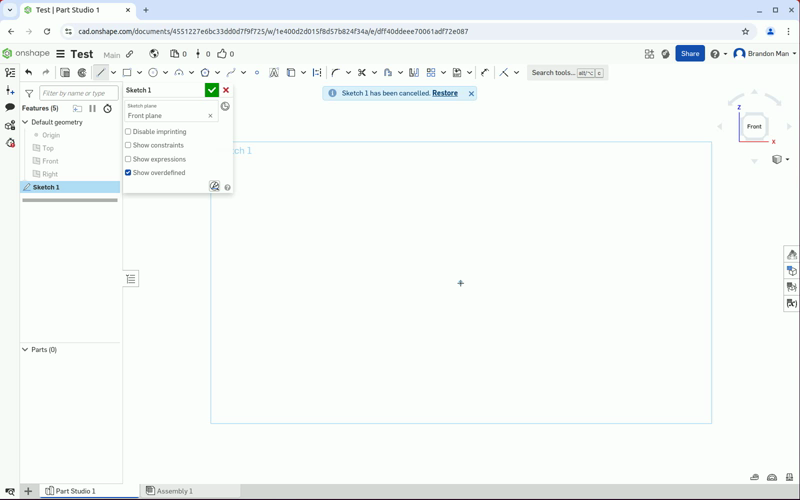
mouse_move(490, 282)
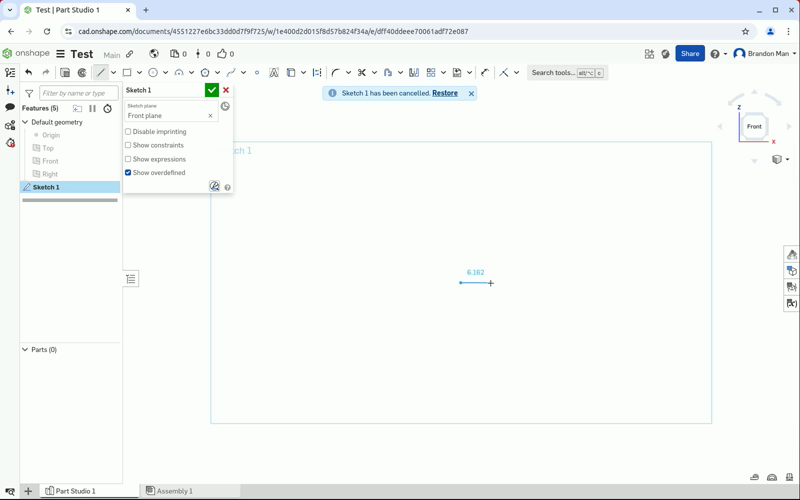
mouse_move(517, 282)
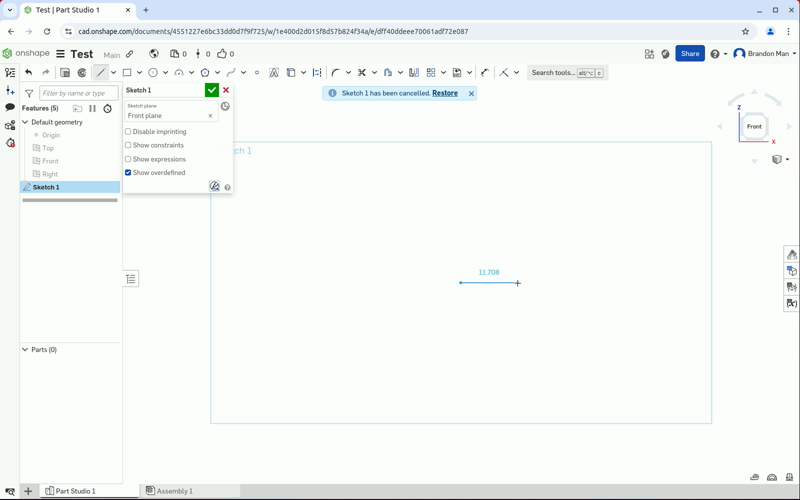
click(517, 282)
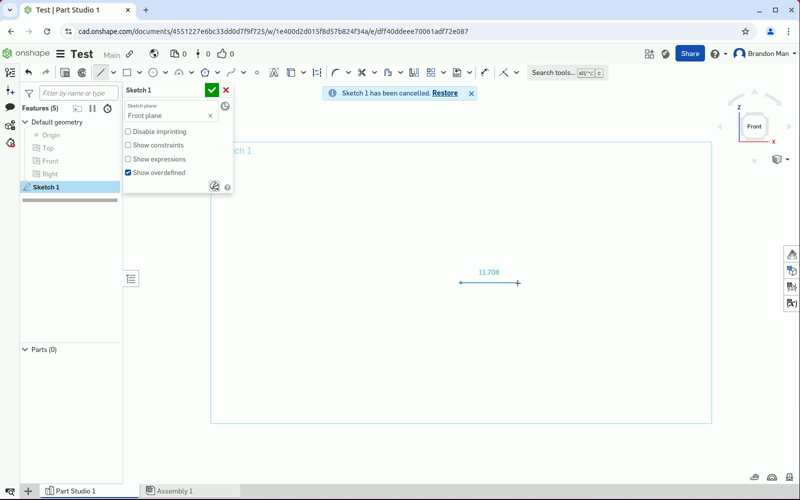
key_up(shift)
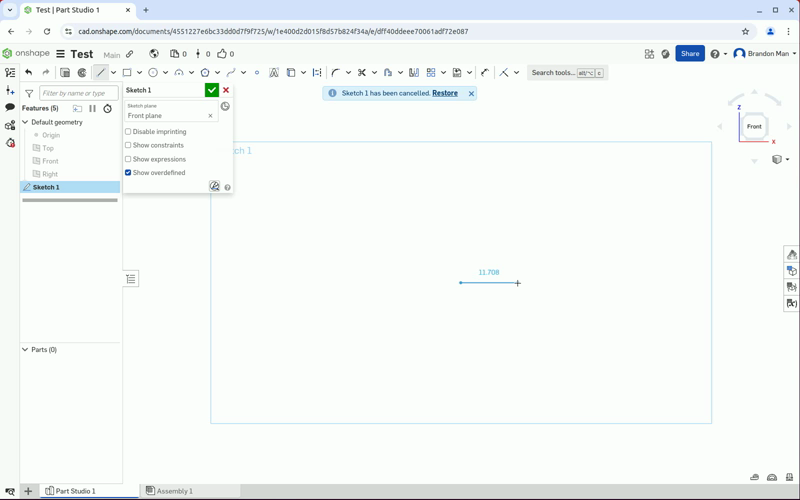
key_down(shift)
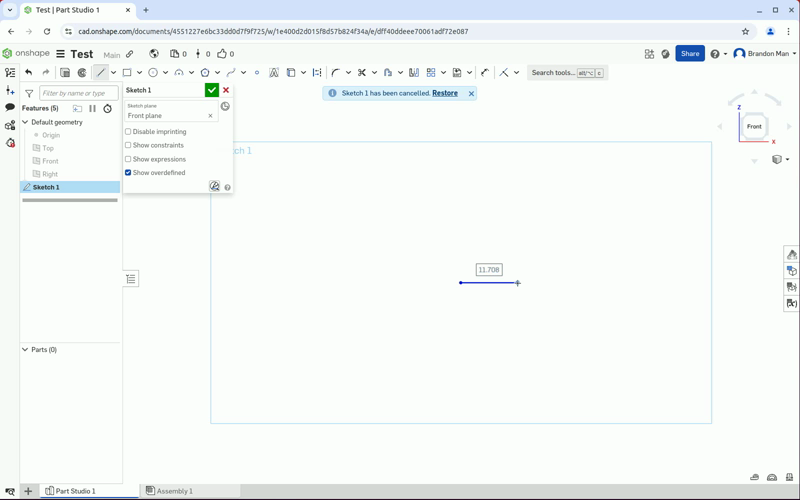
mouse_move(517, 170)
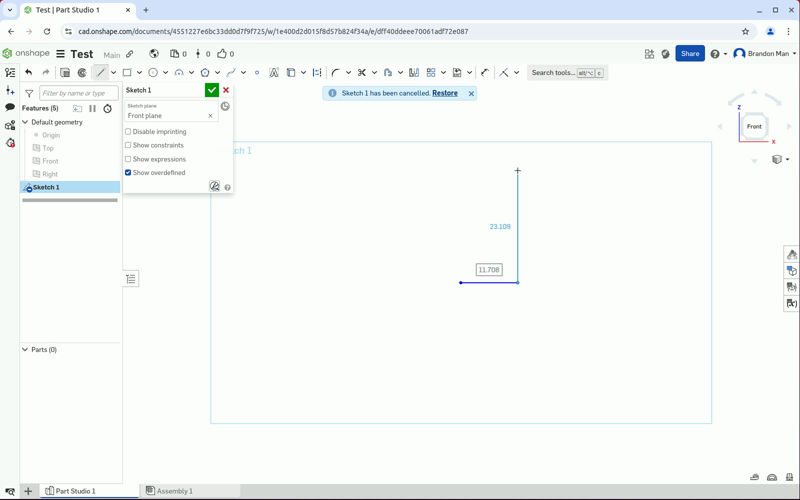
click(517, 170)
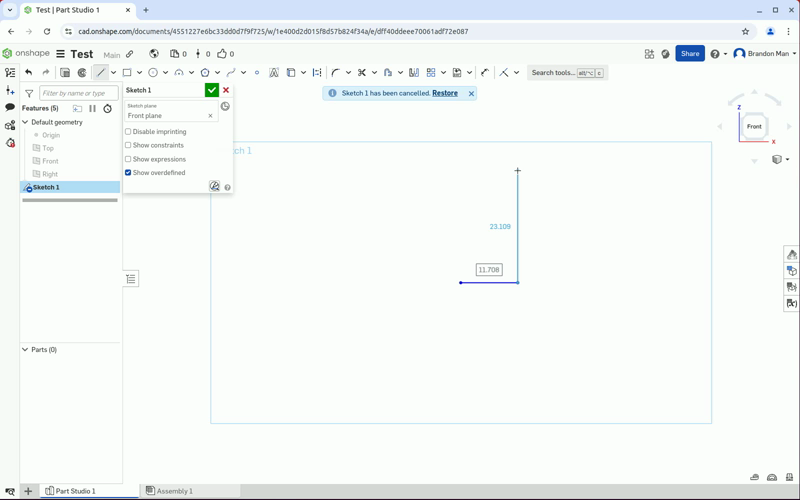
key_up(shift)
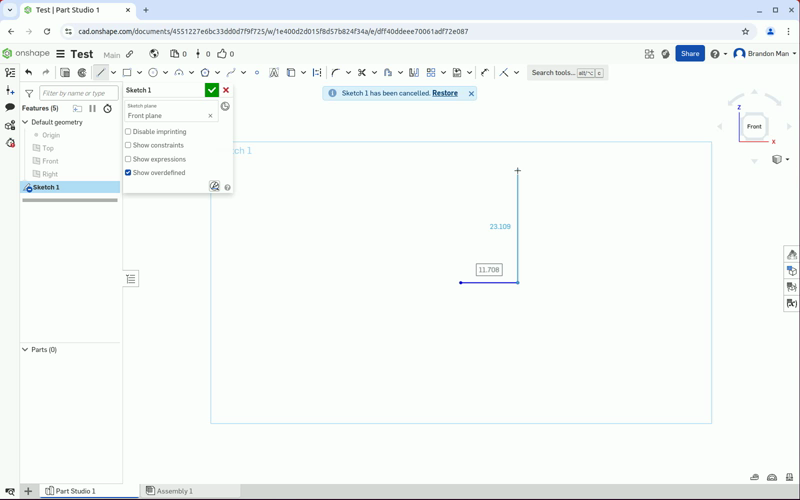
key_down(shift)
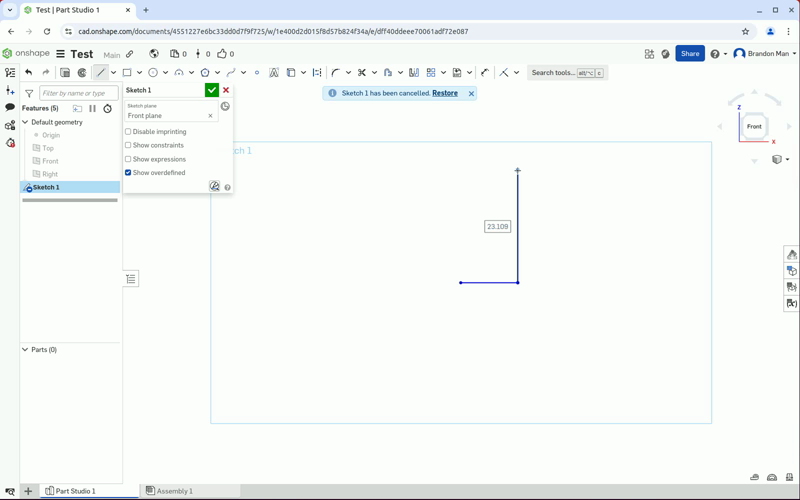
mouse_move(547, 170)
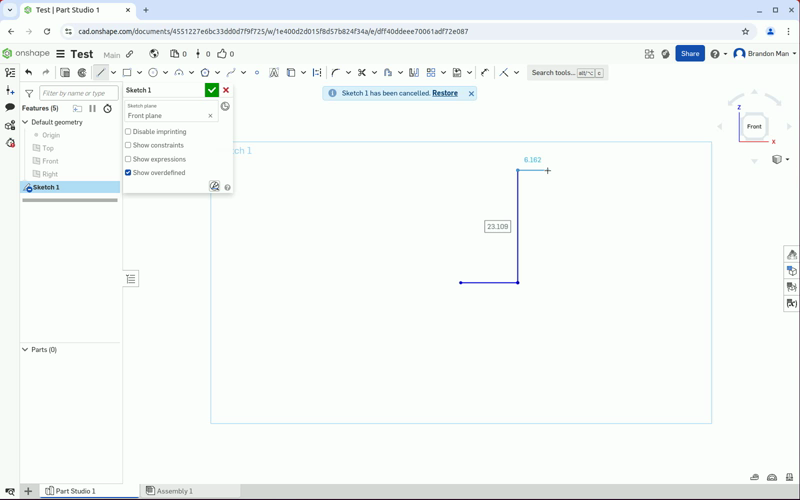
mouse_move(460, 170)
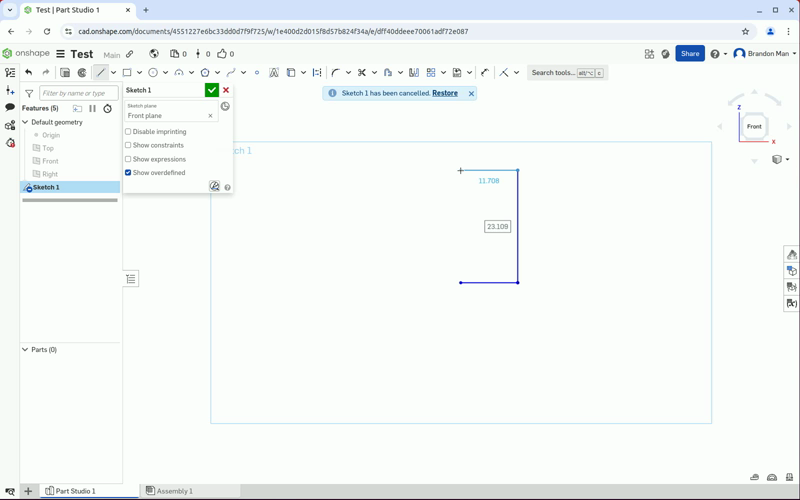
click(460, 170)
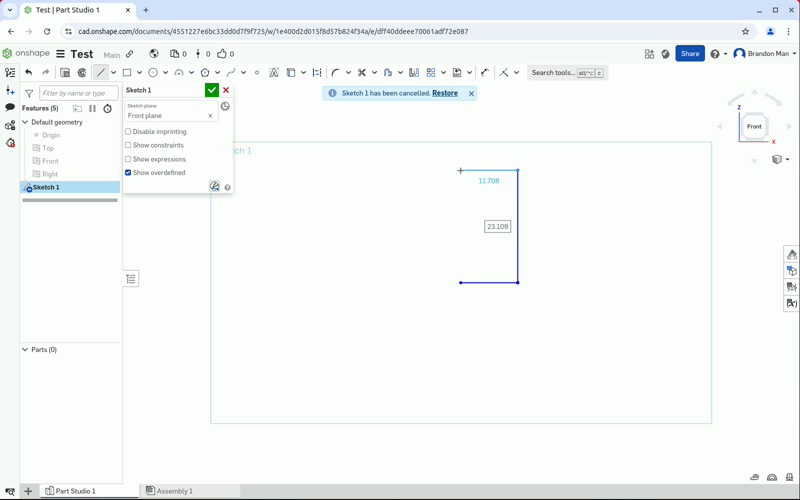
key_up(shift)
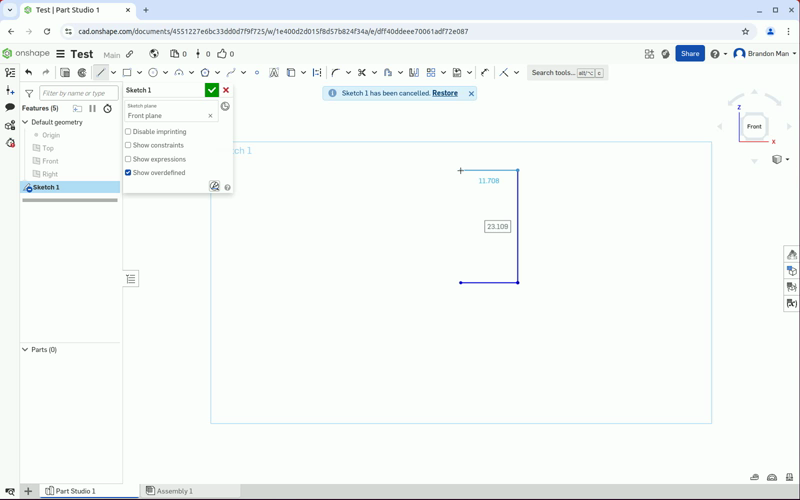
key_down(shift)
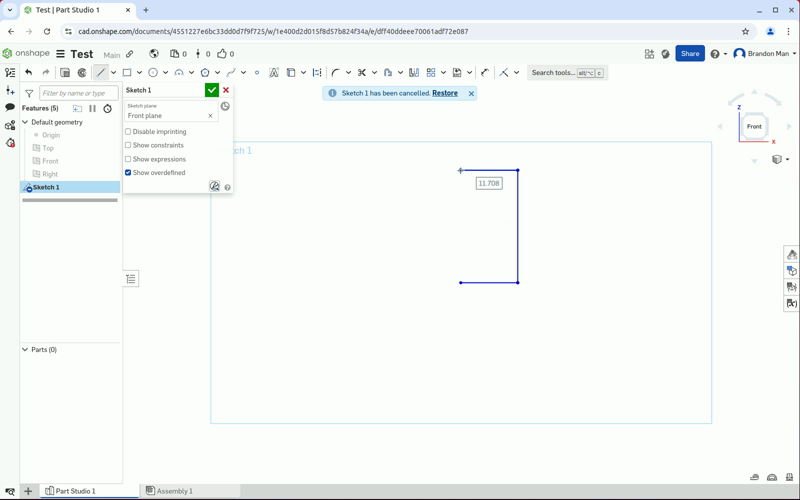
mouse_move(460, 282)
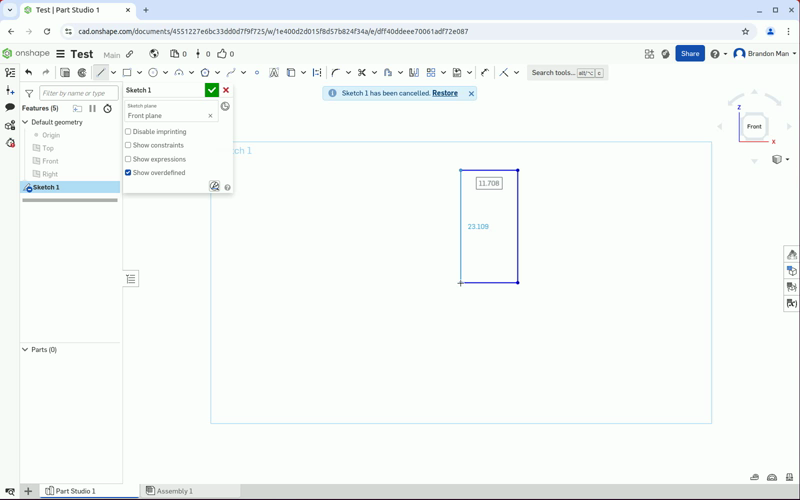
key_up(shift)
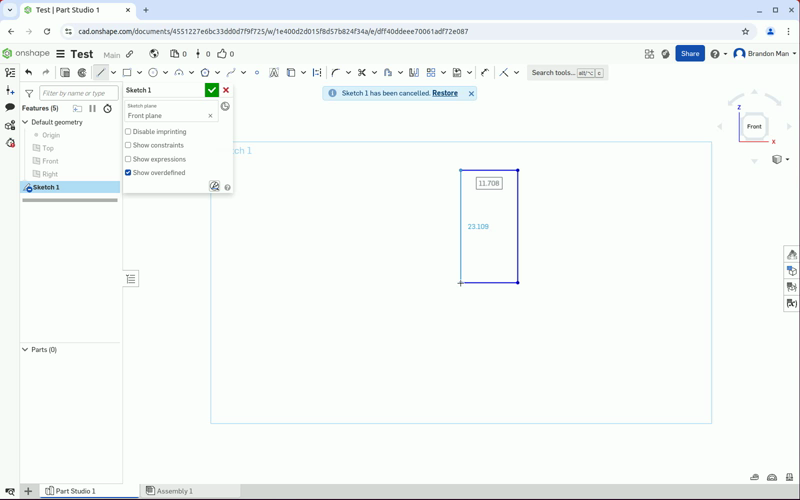
click(460, 282)
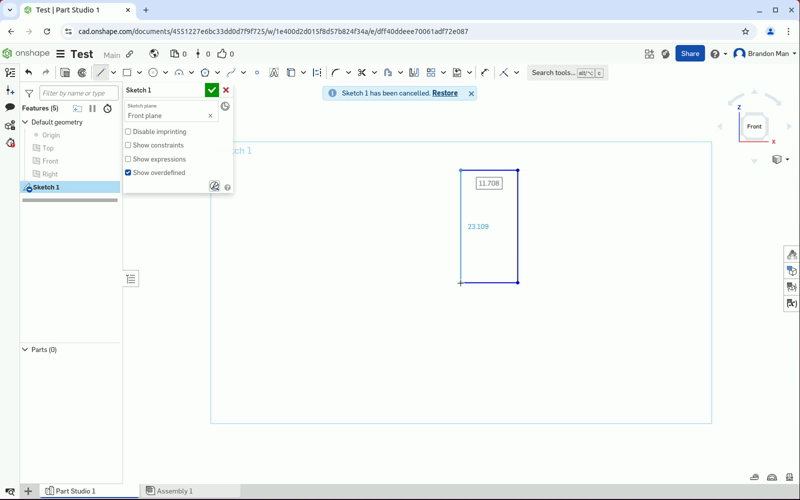
key(esc)
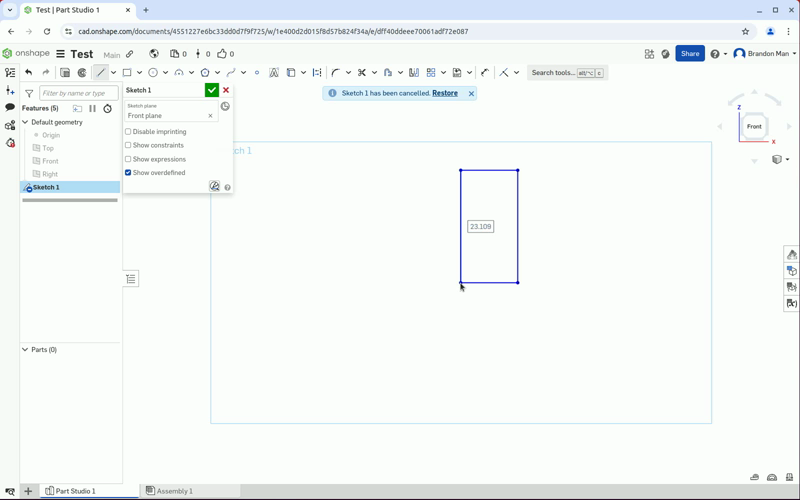
mouse_move(510, 220)
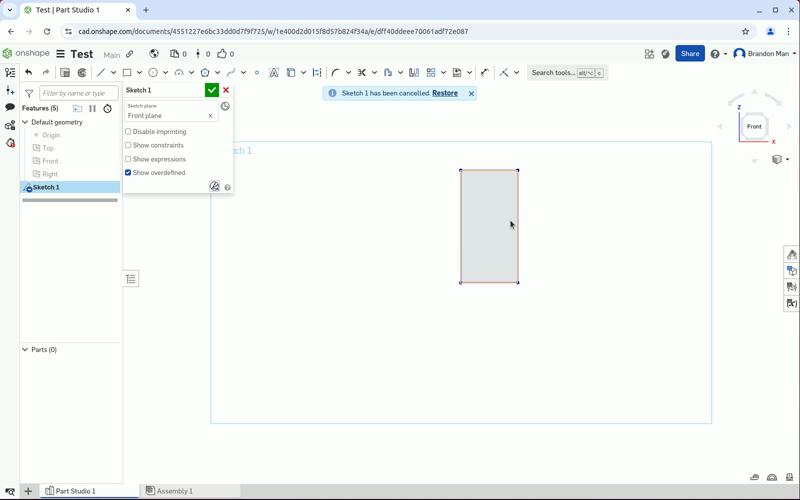
click(510, 220)
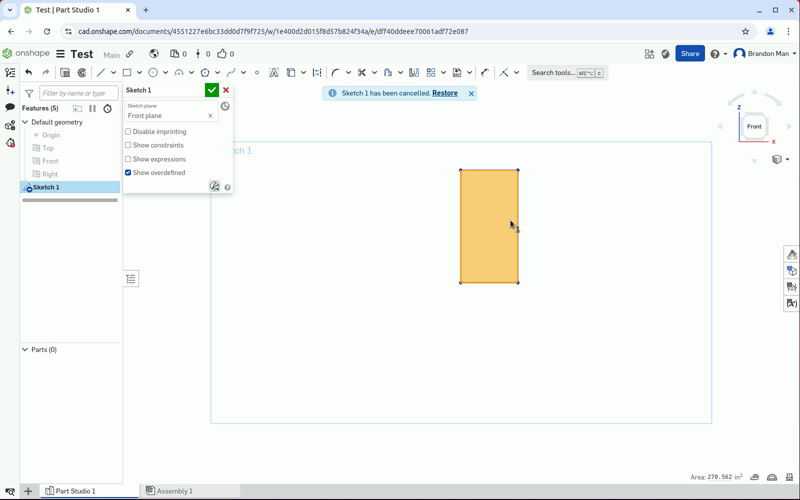
mouse_move(73, 352)
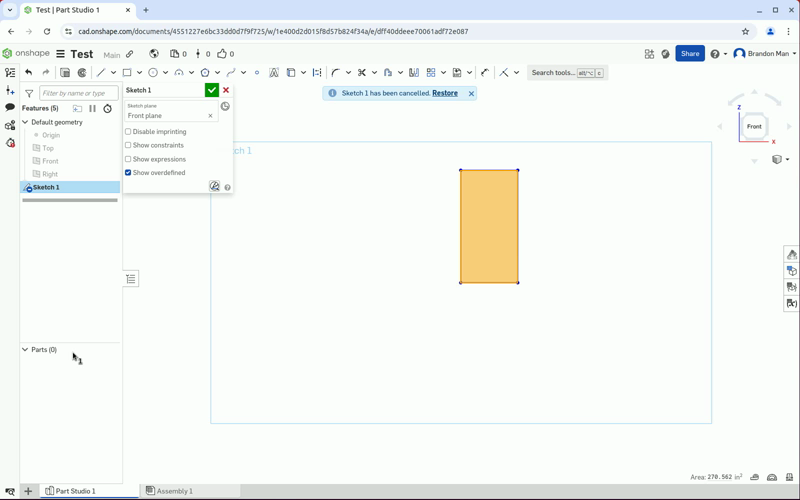
key(shift+y)
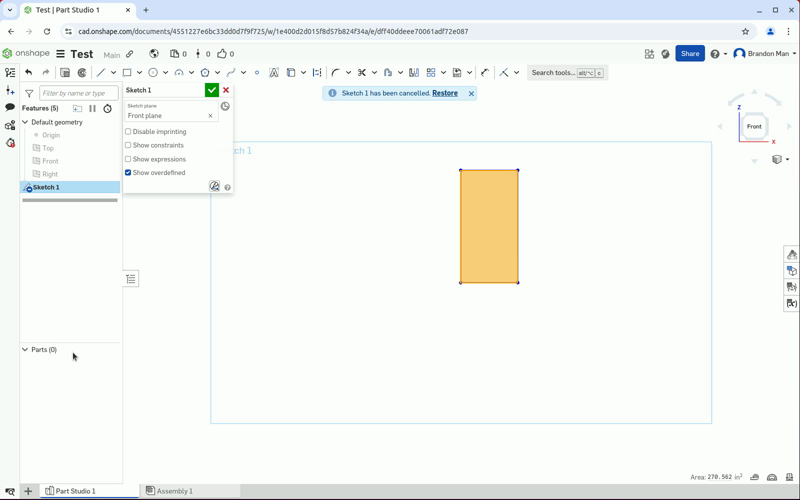
key(shift+e)
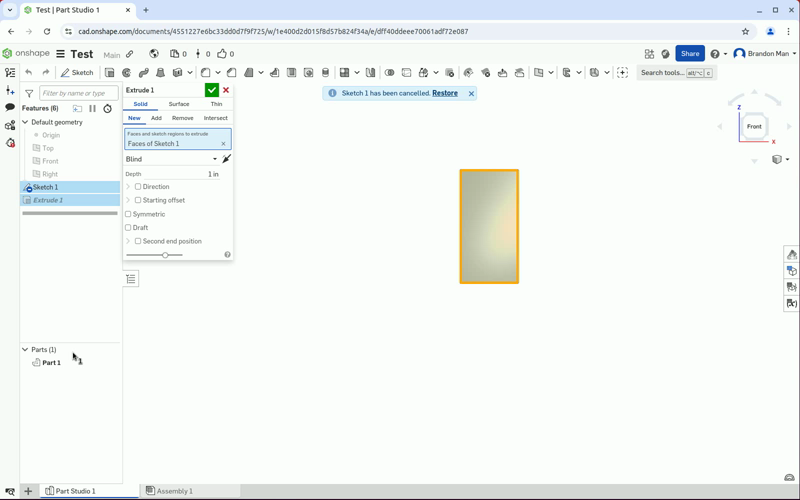
mouse_move(143, 106)
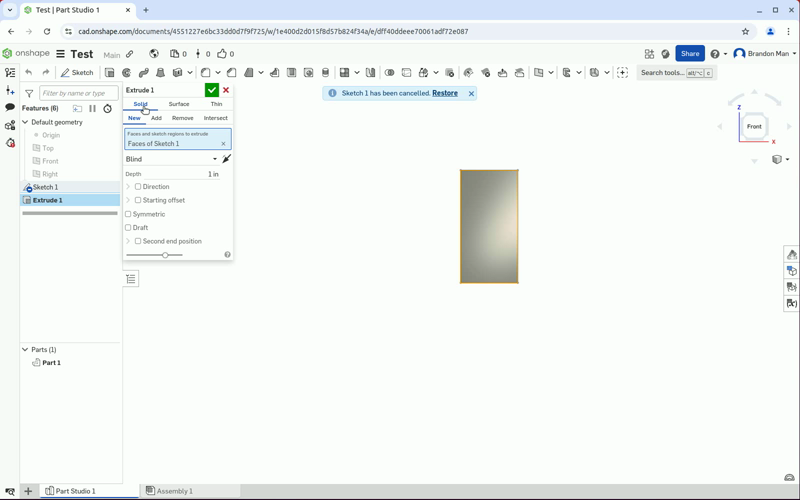
click(143, 106)
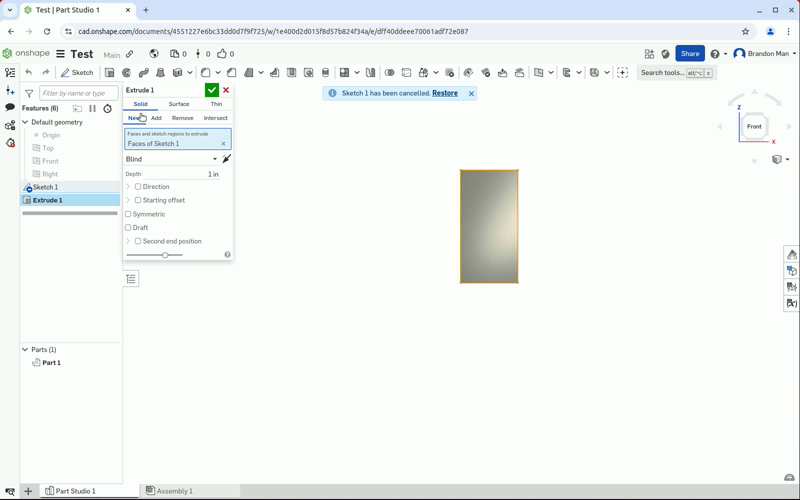
mouse_move(137, 120)
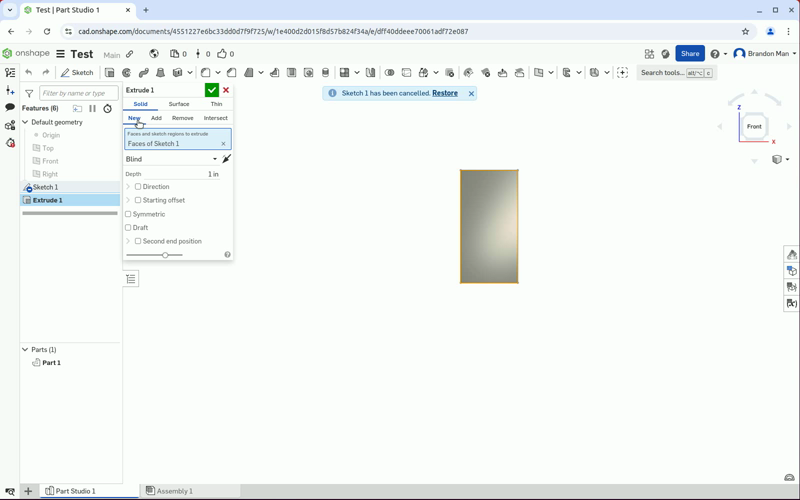
click(137, 120)
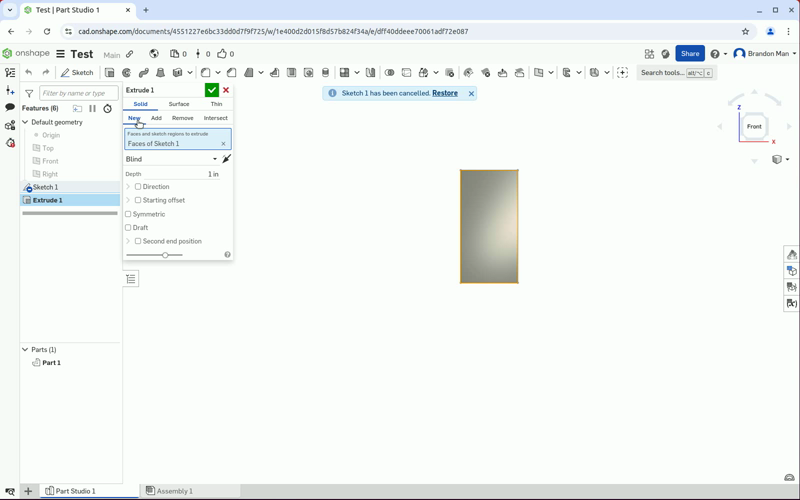
key(tab, 4)
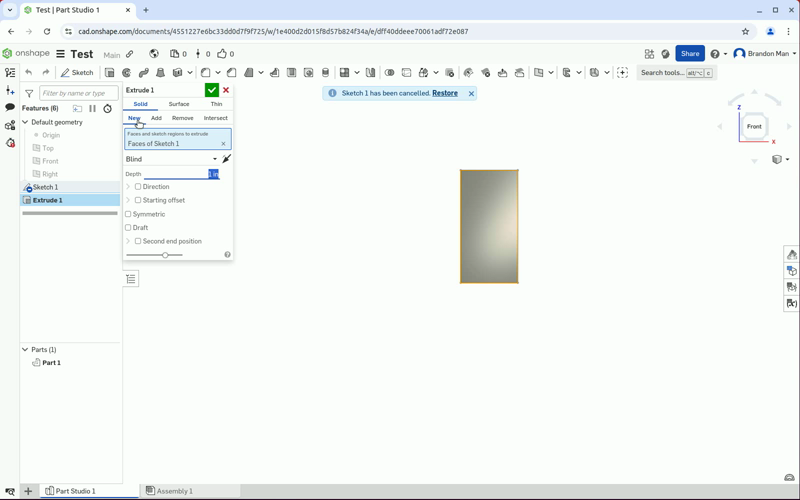
text(11.554)
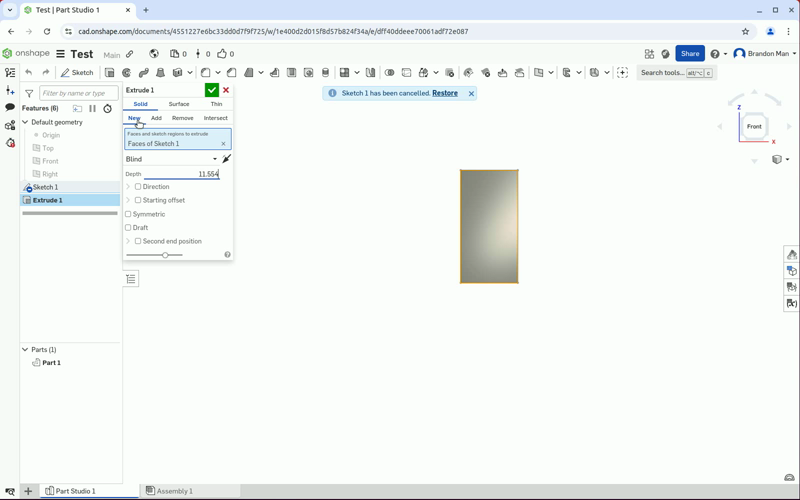
key(enter)
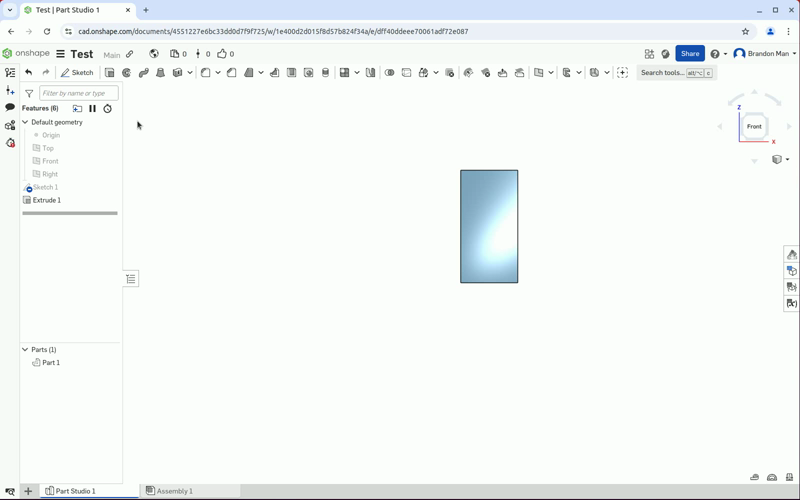
key(shift+h)
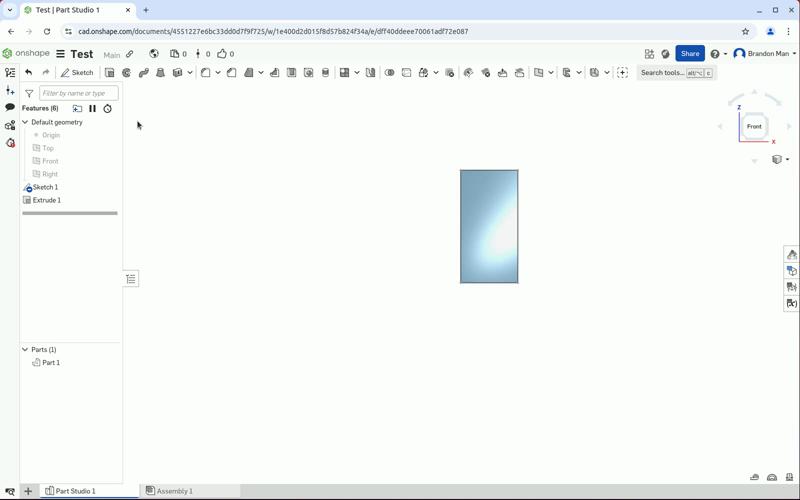
key(shift+h)
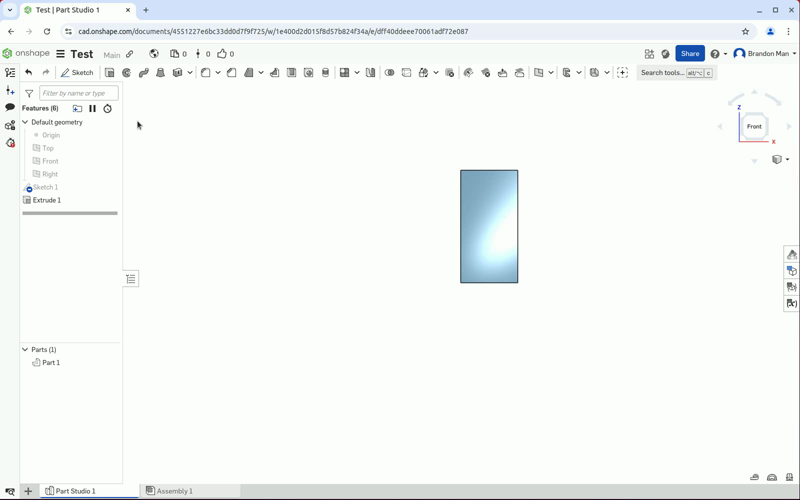
mouse_move(73, 189)
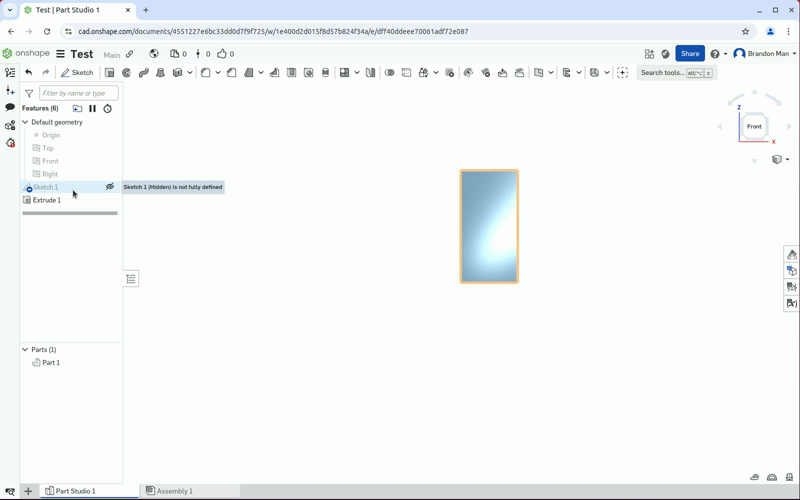
click(73, 189)
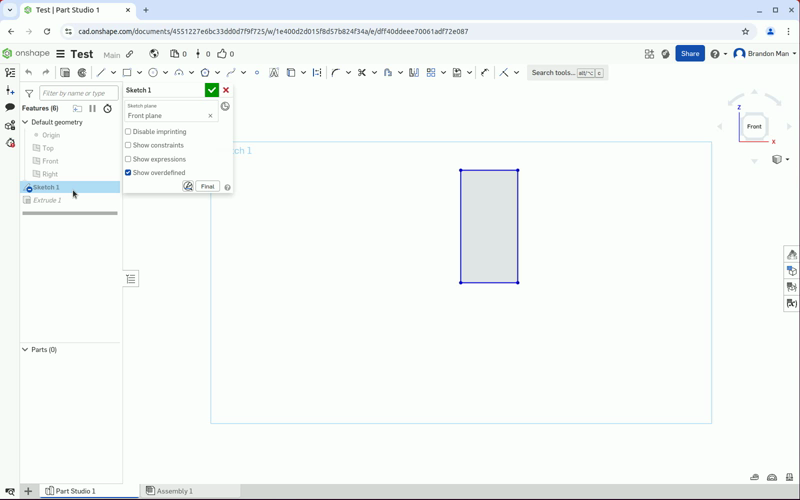
mouse_move(229, 92)
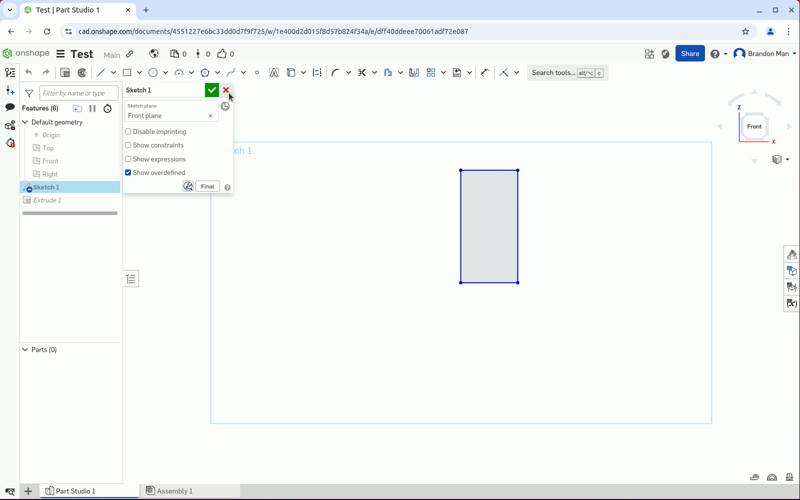
click(229, 92)
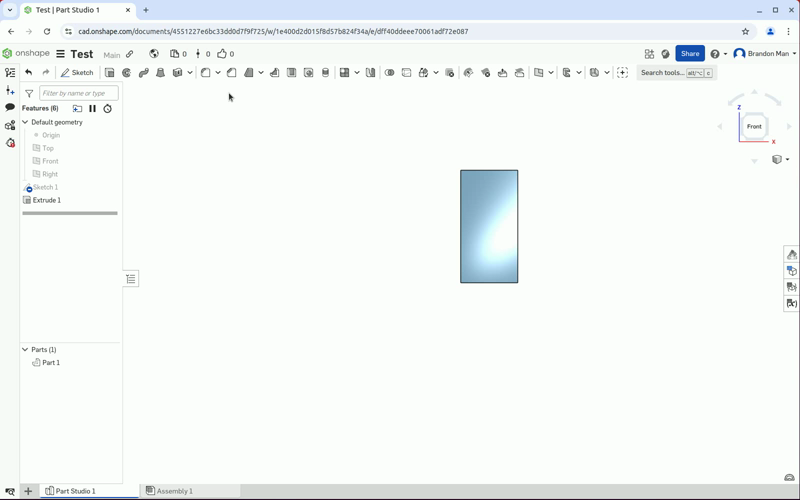
mouse_move(541, 75)
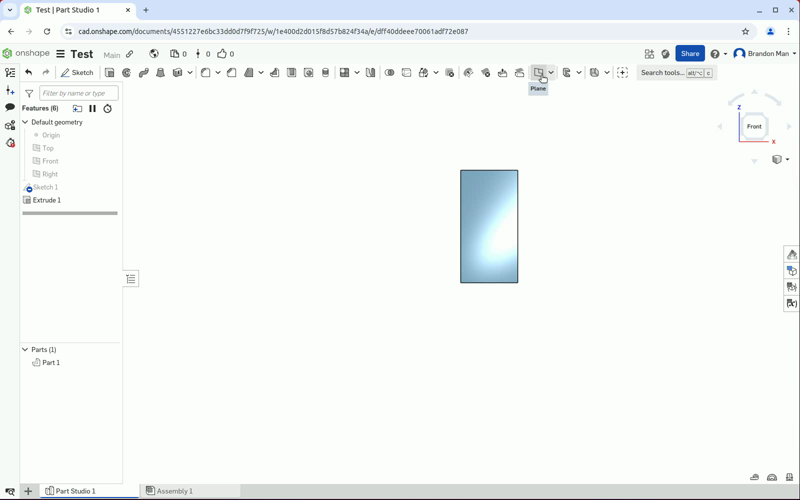
click(541, 75)
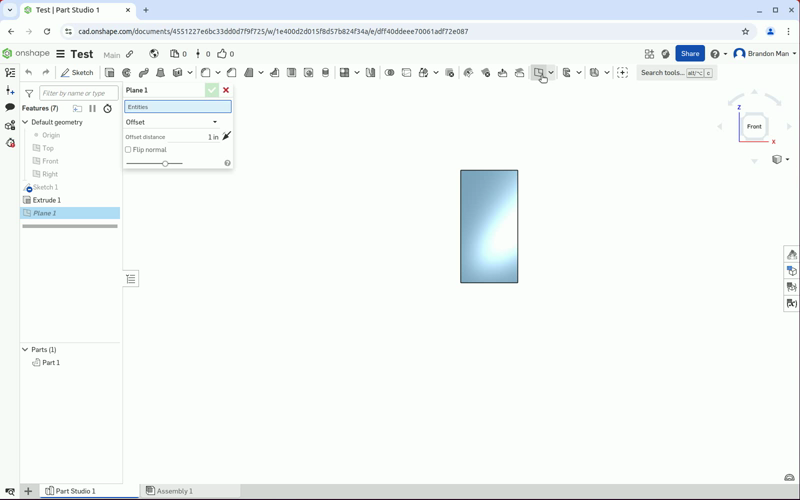
mouse_move(73, 163)
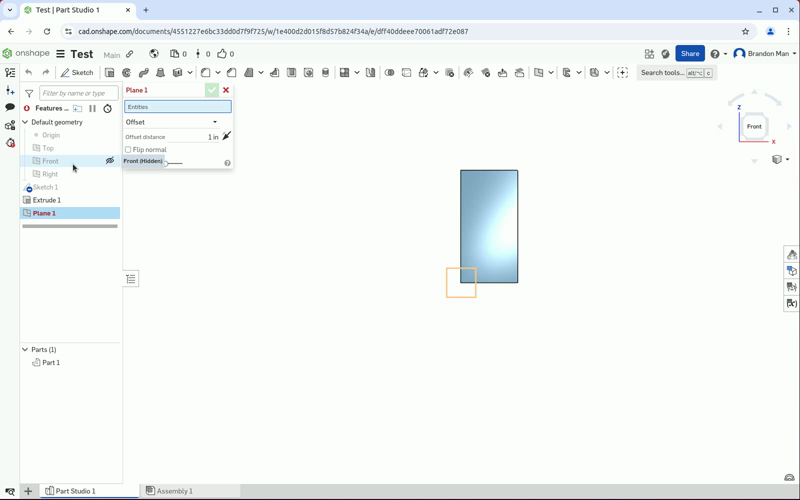
click(73, 163)
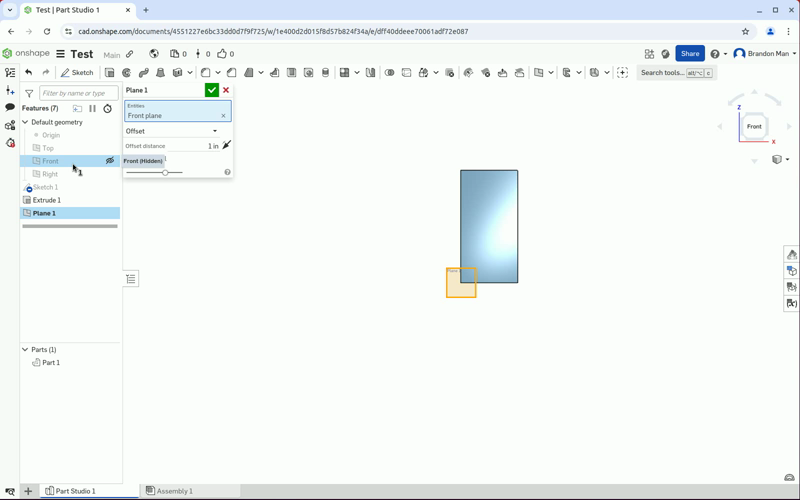
key(tab, 2)
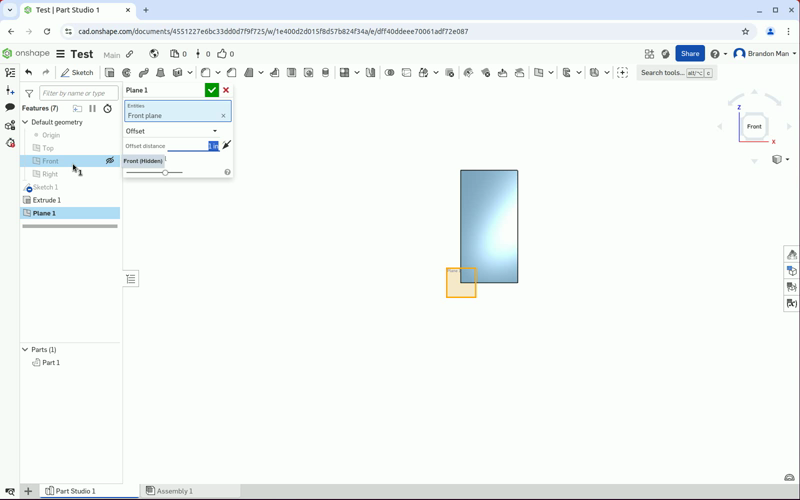
text(11.554)
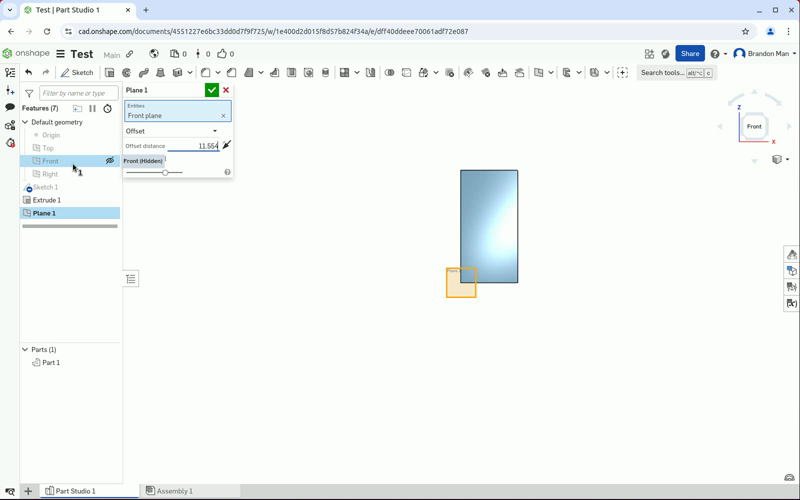
key(enter, 2)
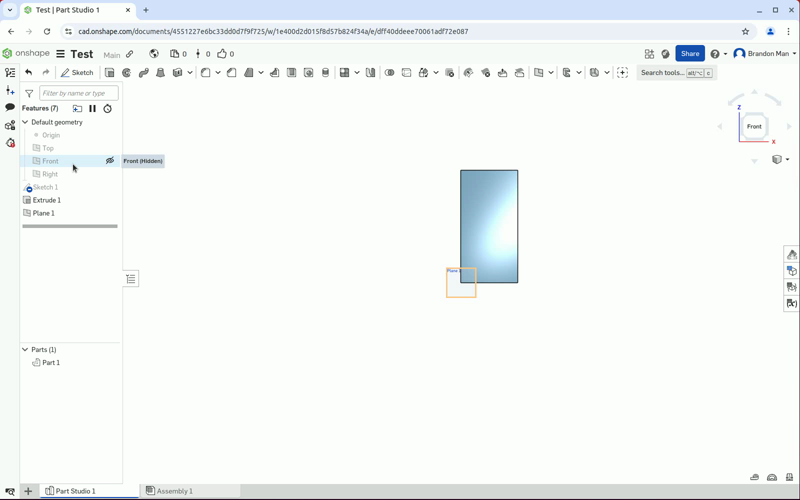
key(shift+s)
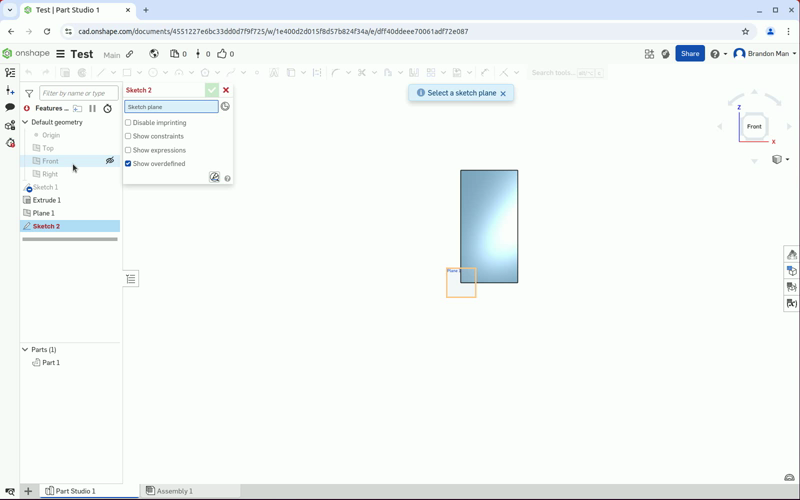
mouse_move(73, 215)
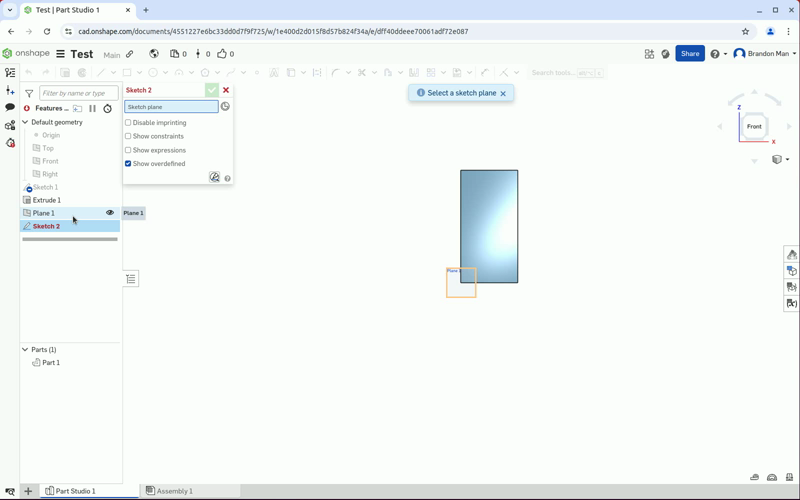
click(73, 215)
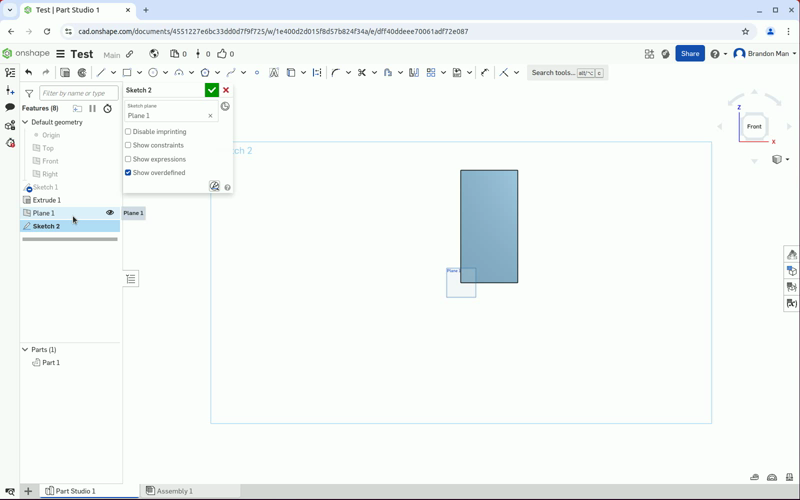
mouse_move(73, 352)
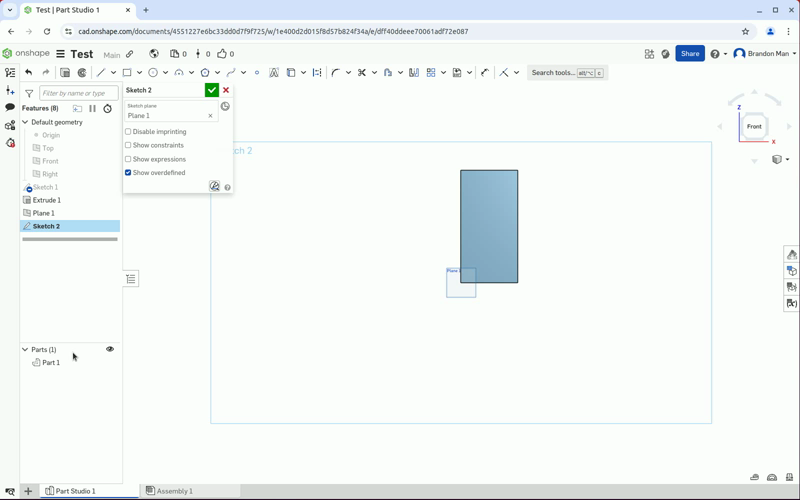
key(y)
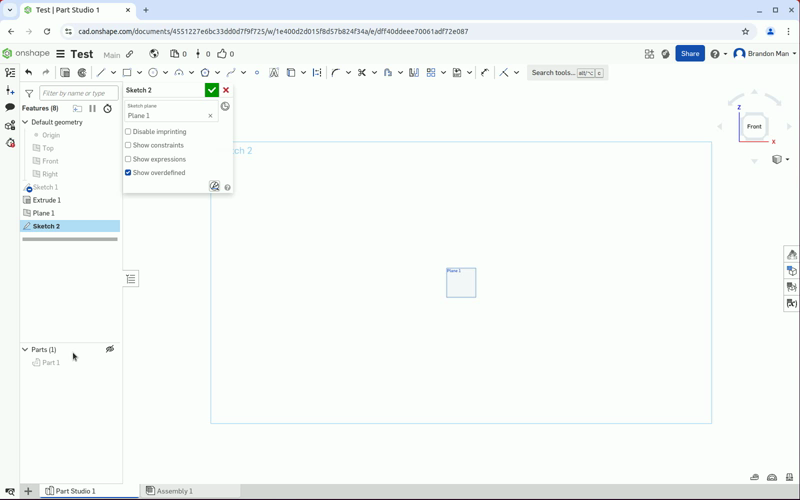
key(l)
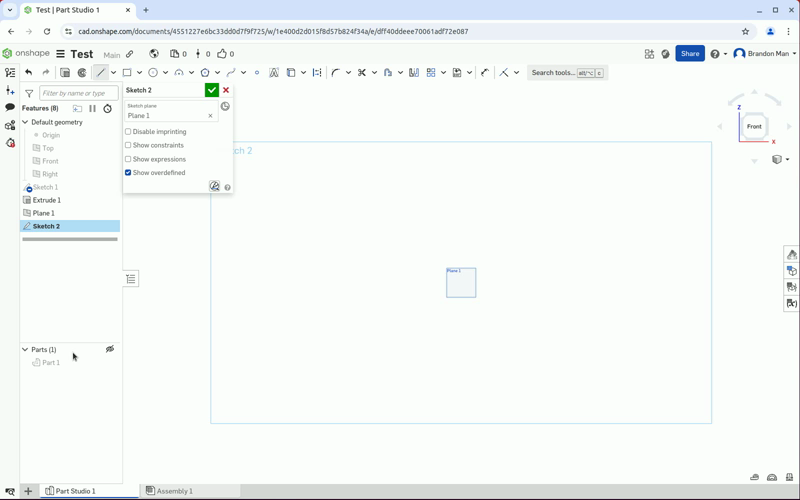
key_down(shift)
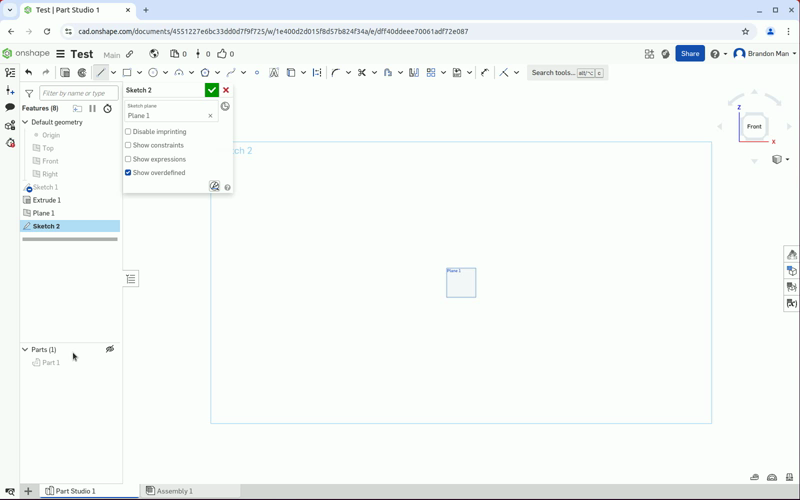
mouse_move(404, 282)
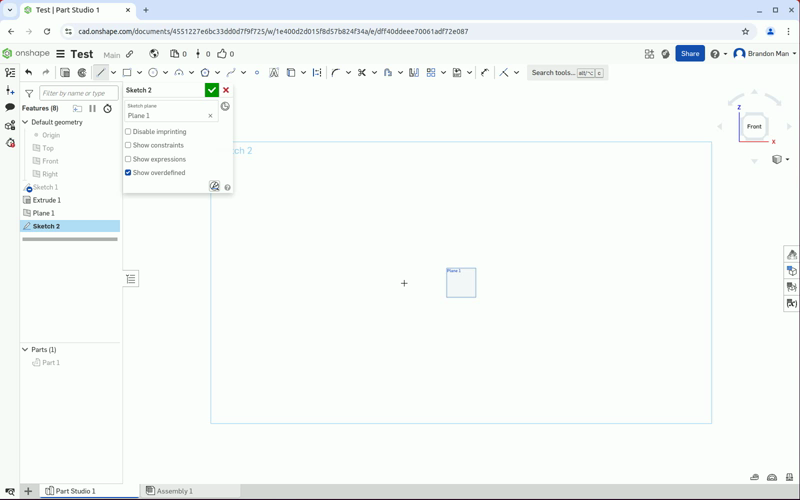
click(404, 282)
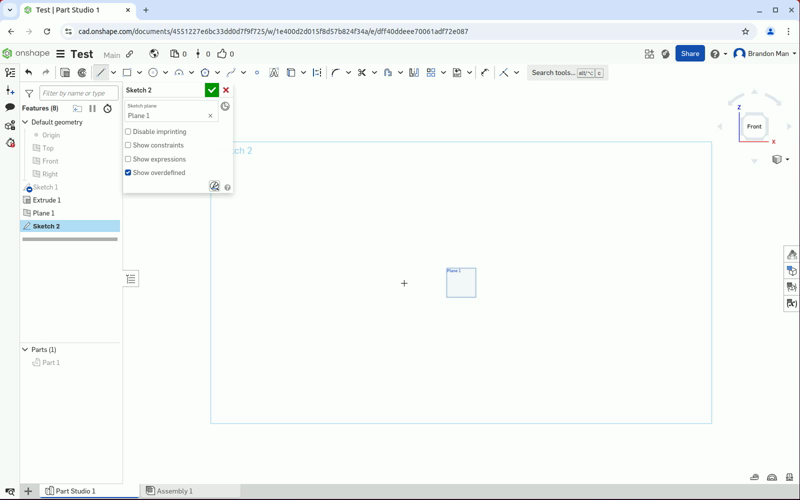
key_up(shift)
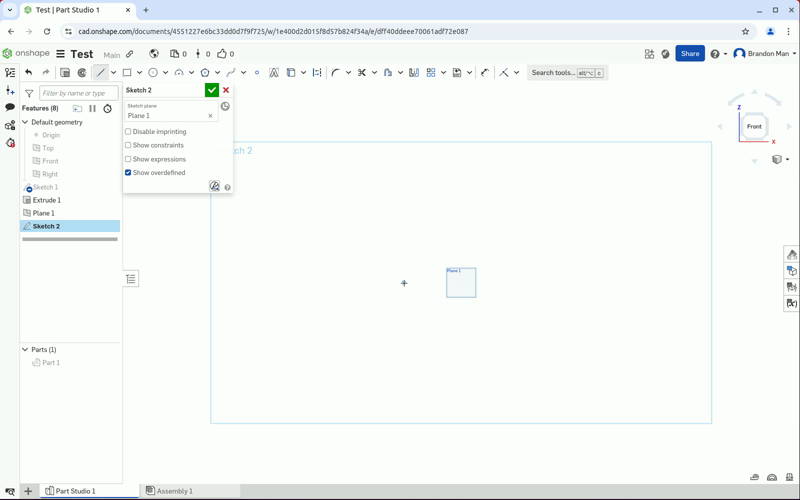
key_down(shift)
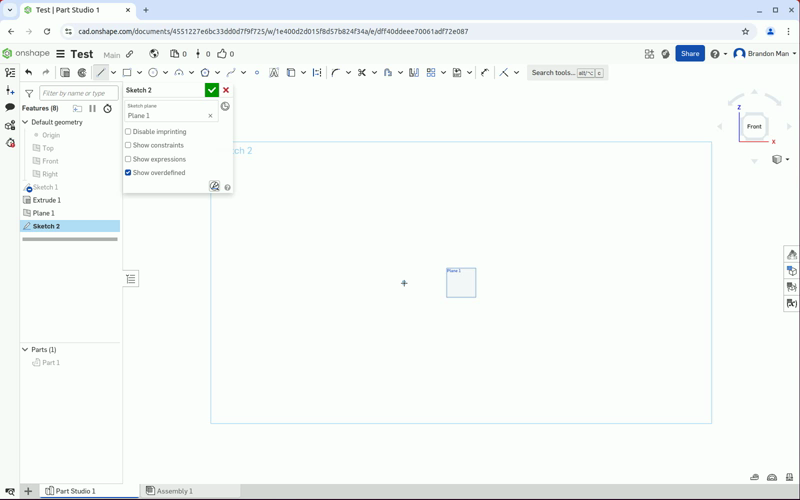
mouse_move(434, 282)
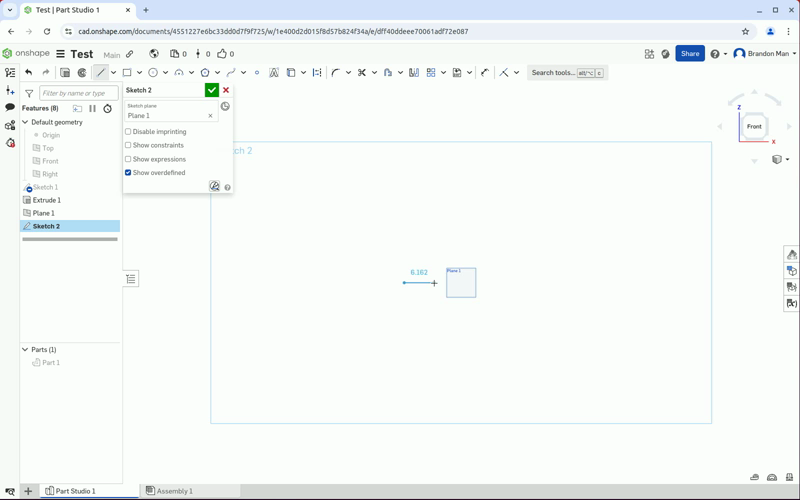
mouse_move(461, 282)
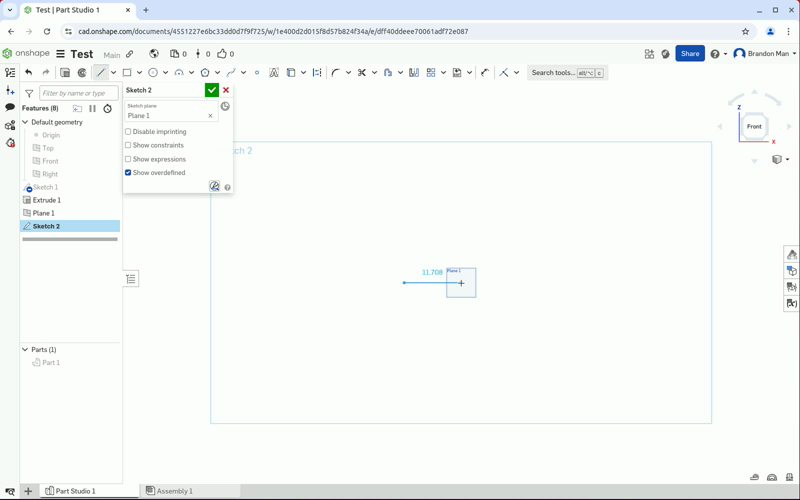
click(461, 282)
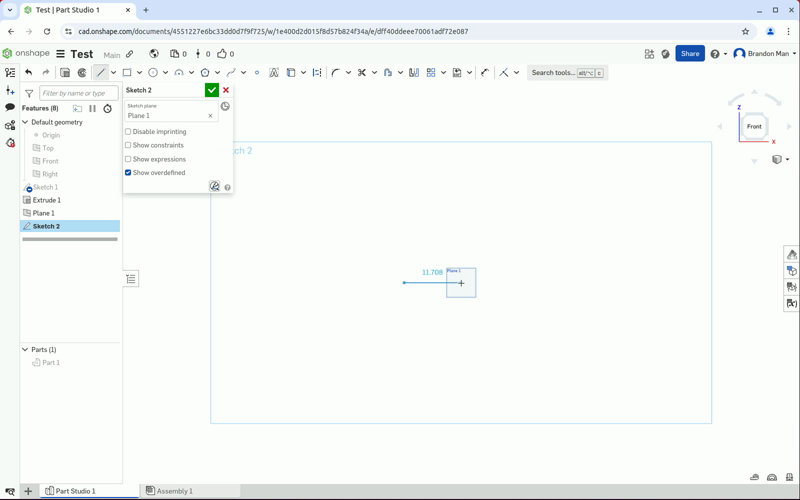
key_up(shift)
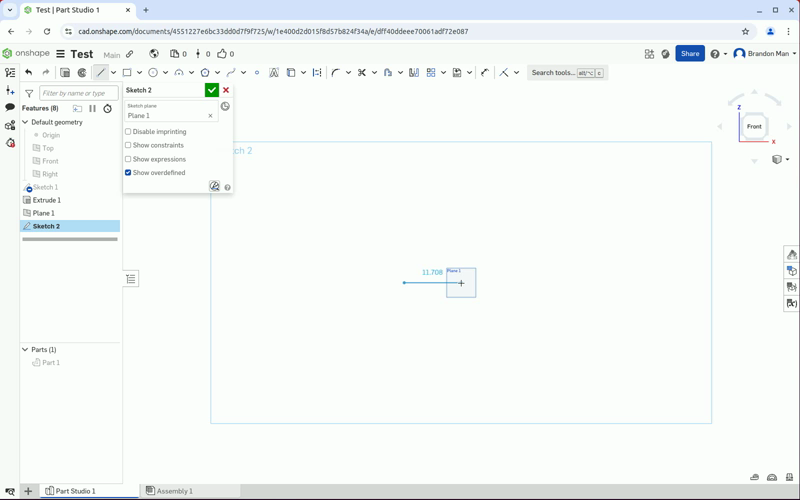
key_down(shift)
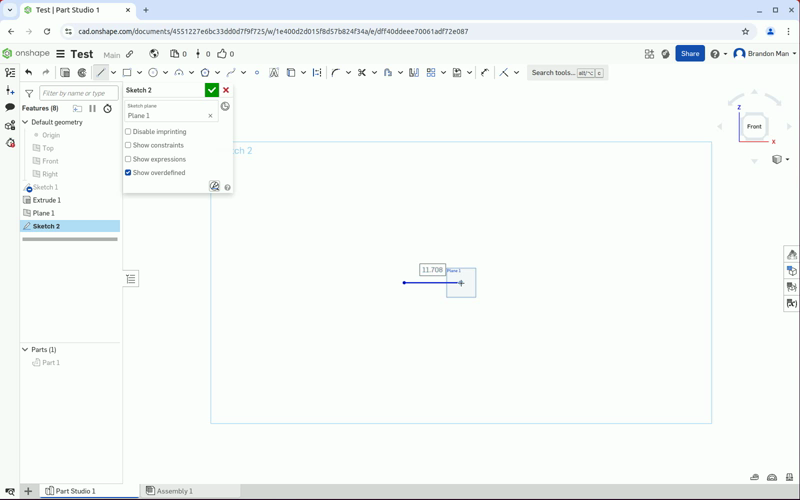
mouse_move(491, 282)
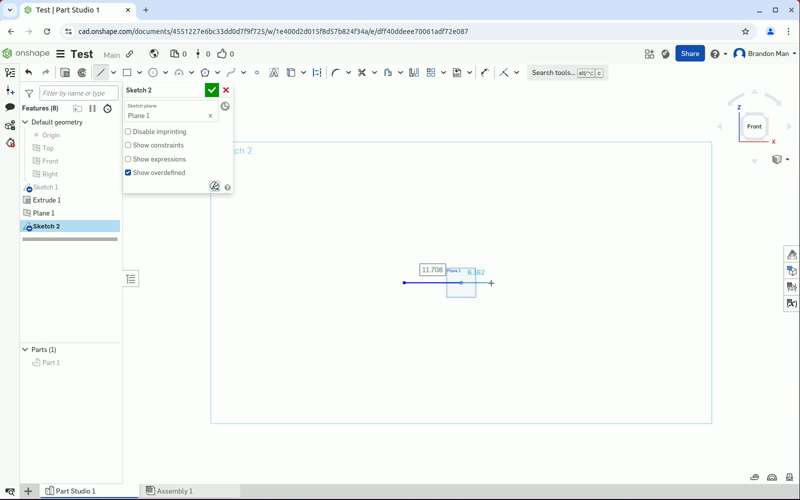
mouse_move(461, 226)
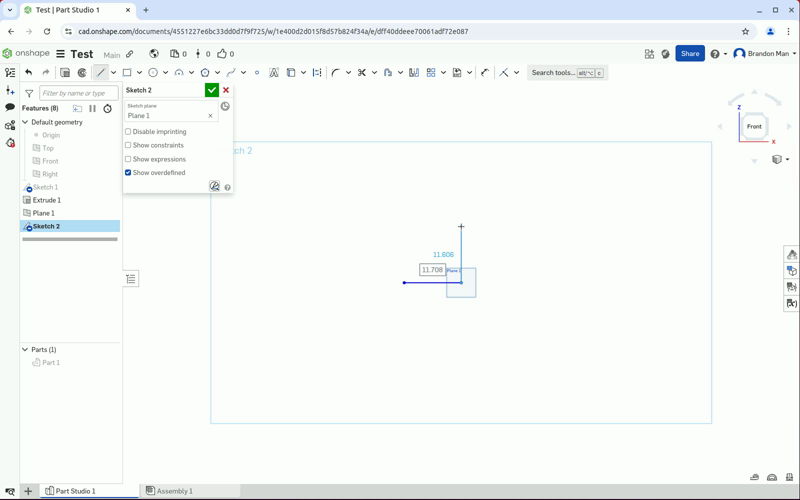
click(461, 226)
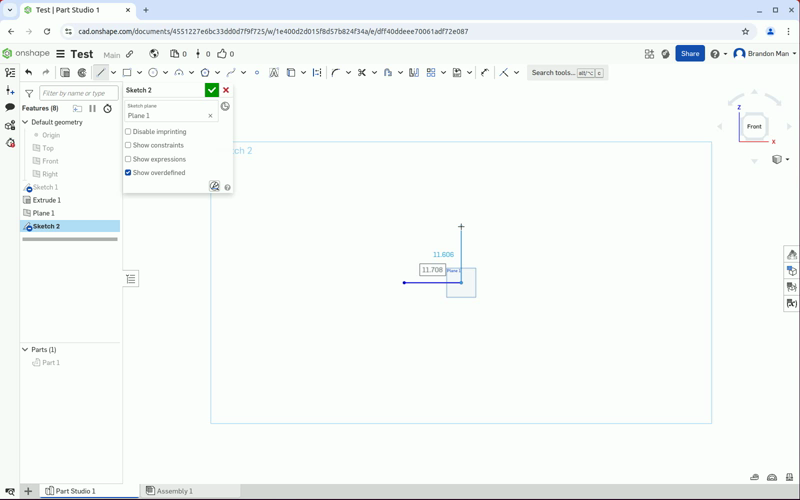
key_up(shift)
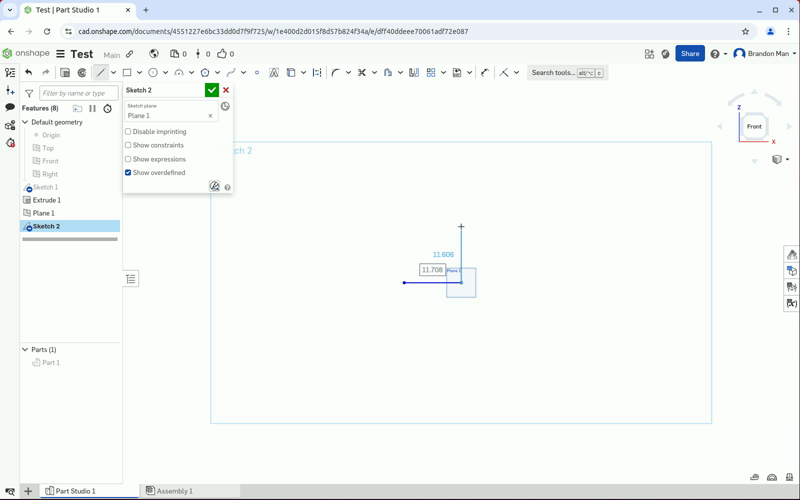
key_down(shift)
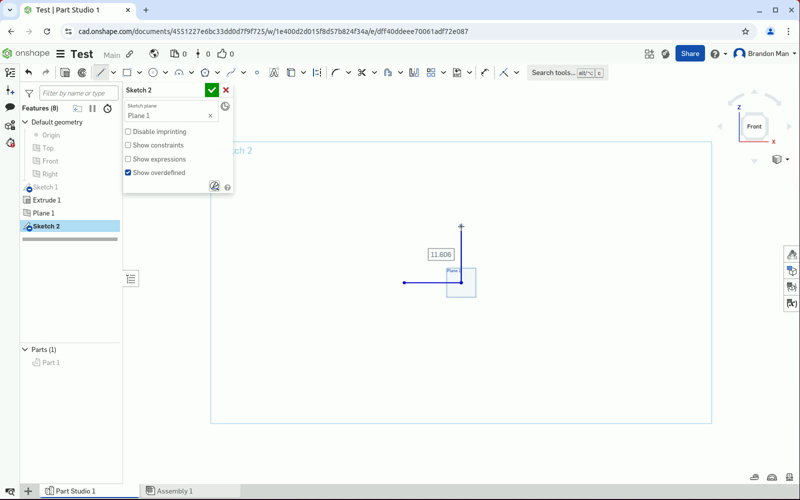
mouse_move(491, 226)
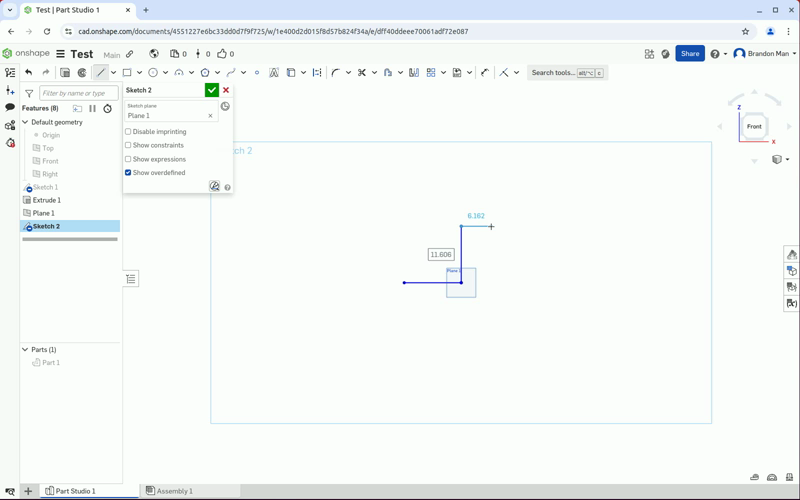
mouse_move(404, 226)
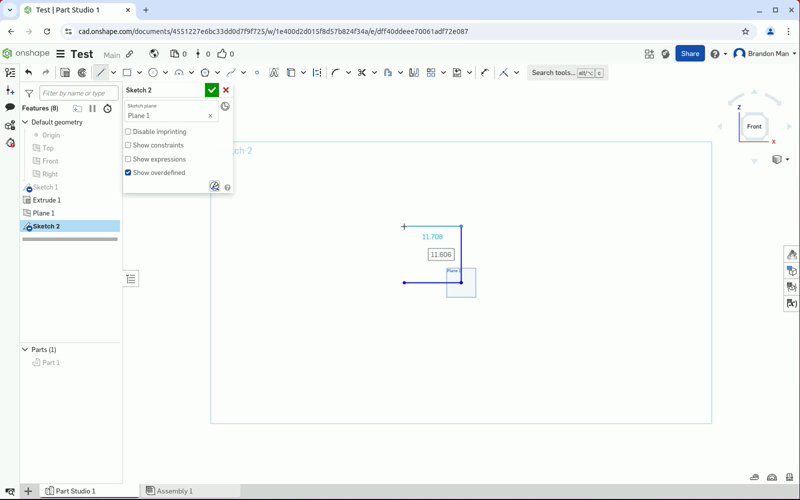
click(404, 226)
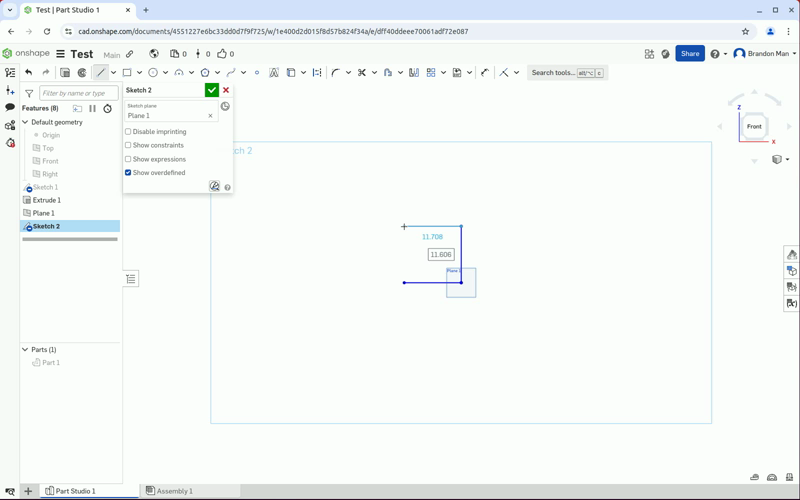
key_up(shift)
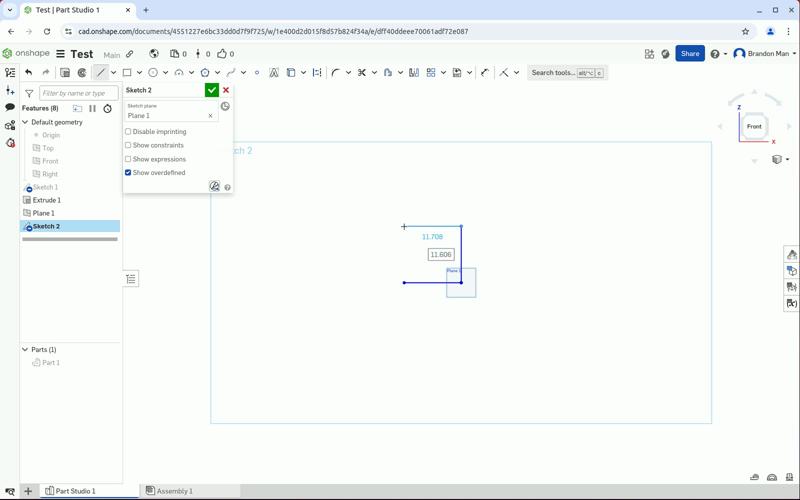
mouse_move(434, 226)
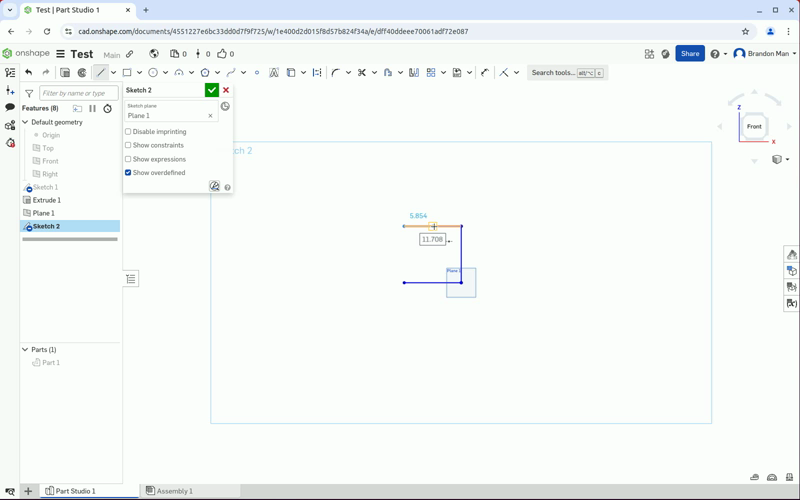
key_down(shift)
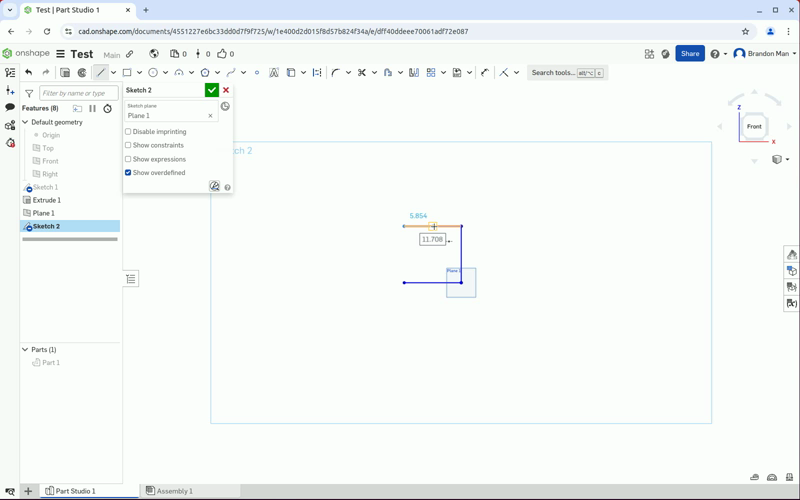
mouse_move(404, 282)
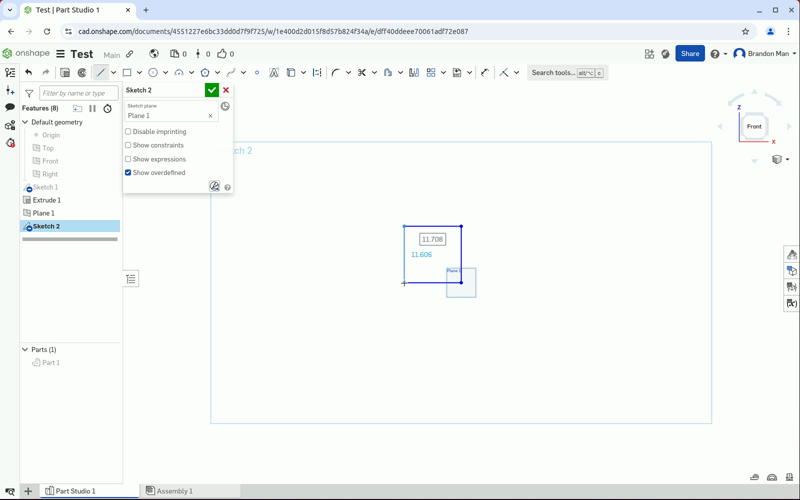
key_up(shift)
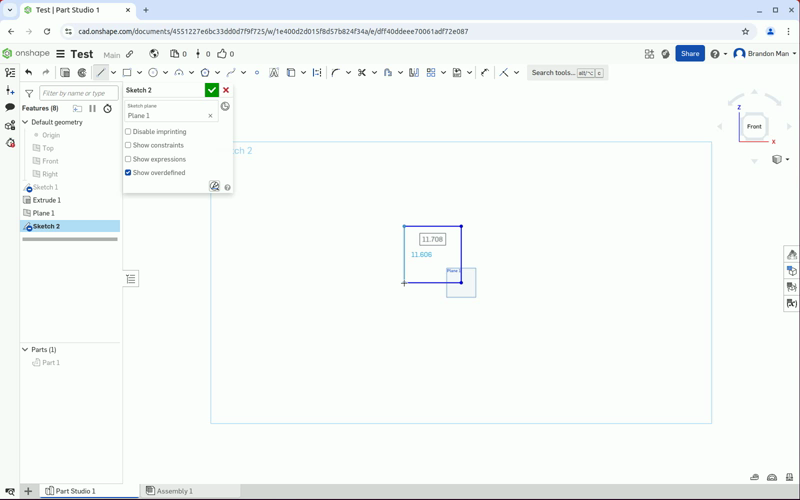
click(404, 282)
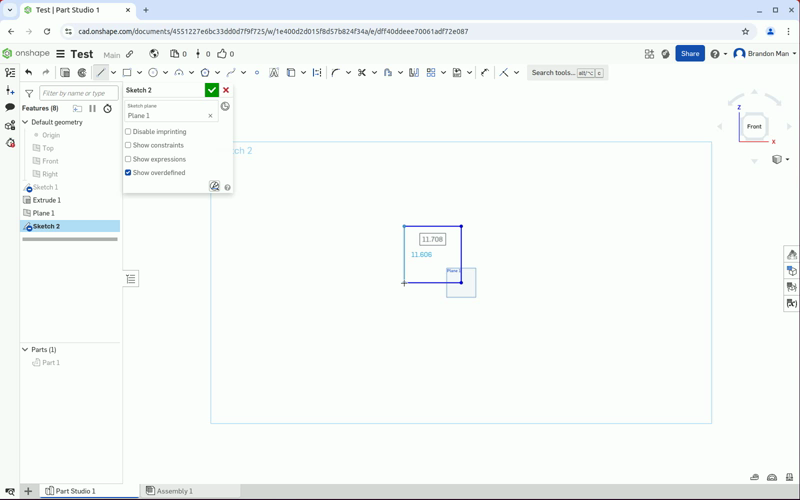
key(esc)
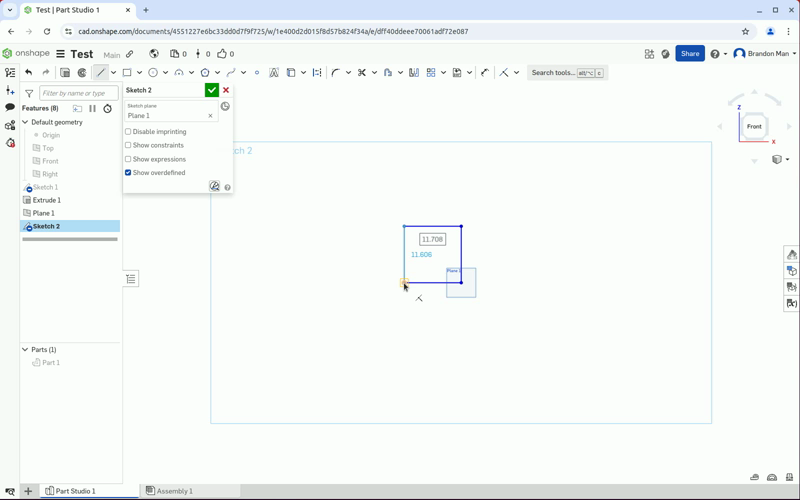
mouse_move(430, 247)
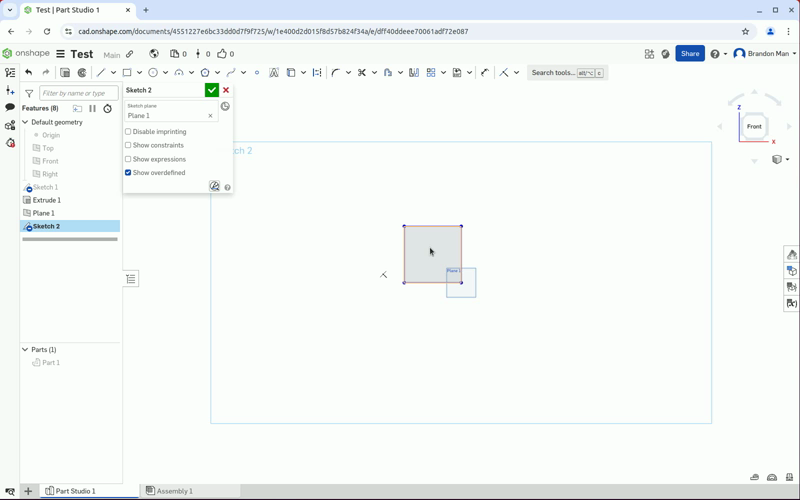
click(430, 247)
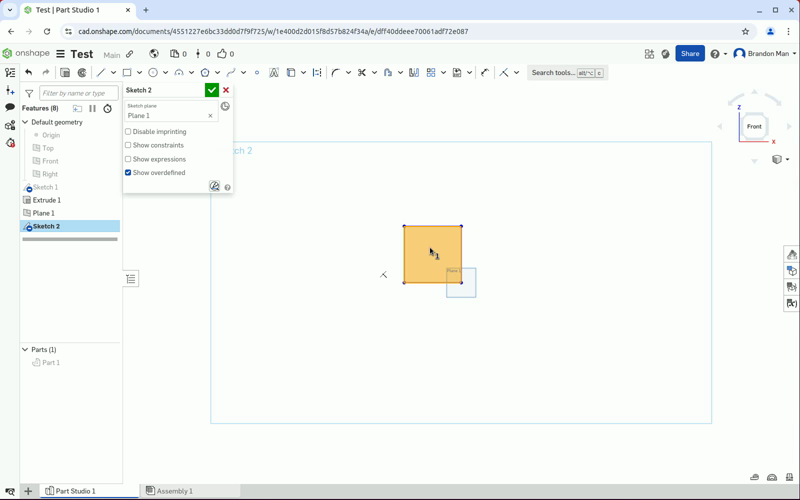
mouse_move(73, 352)
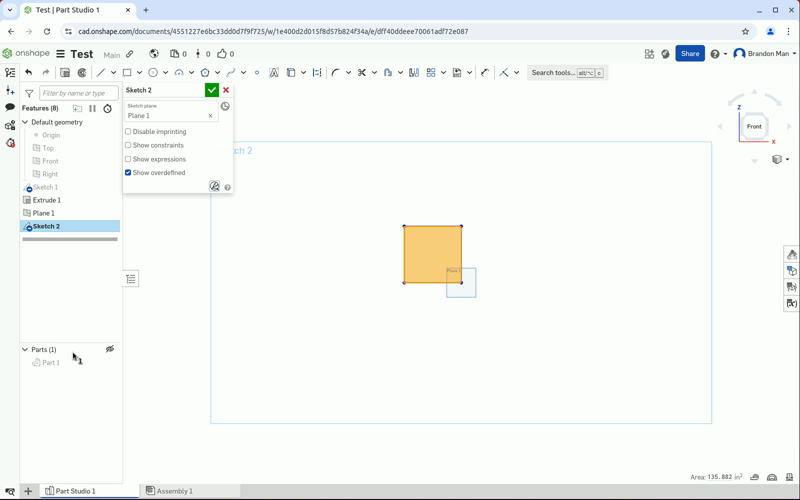
key(shift+y)
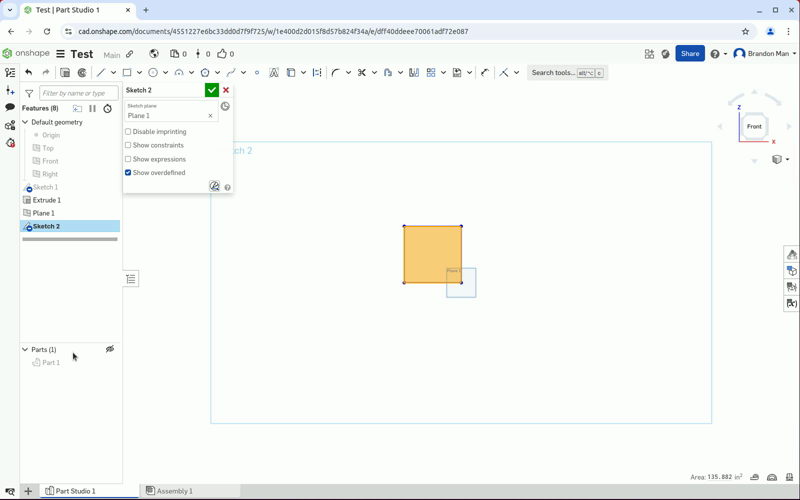
key(shift+e)
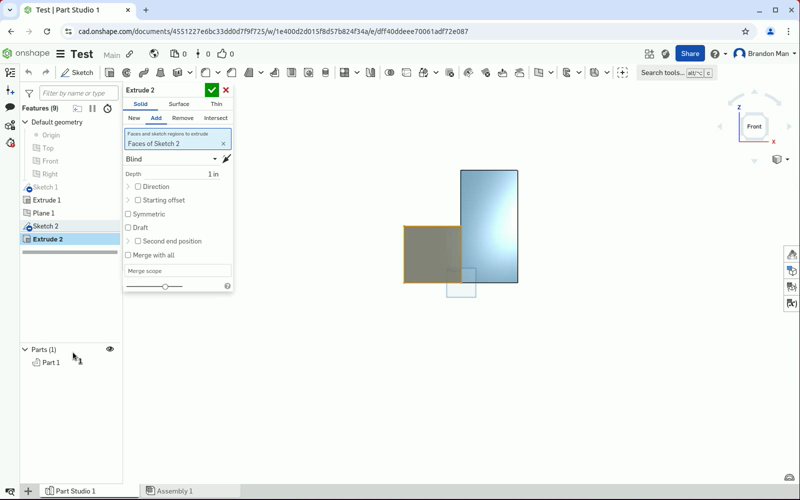
mouse_move(143, 106)
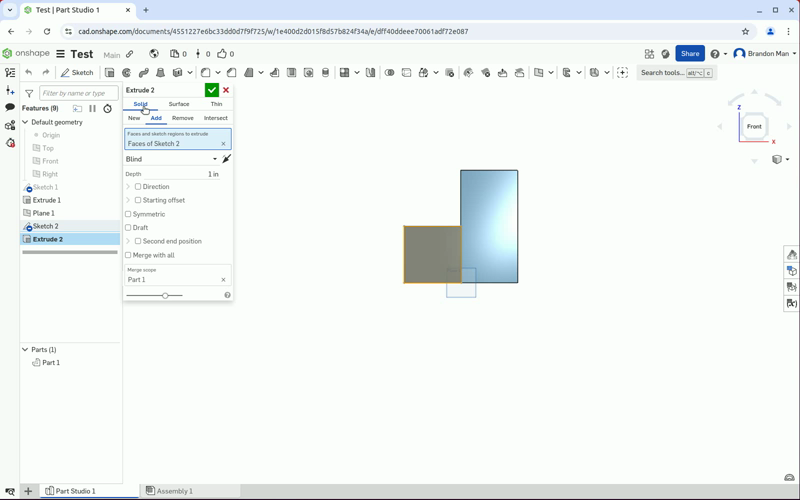
click(143, 106)
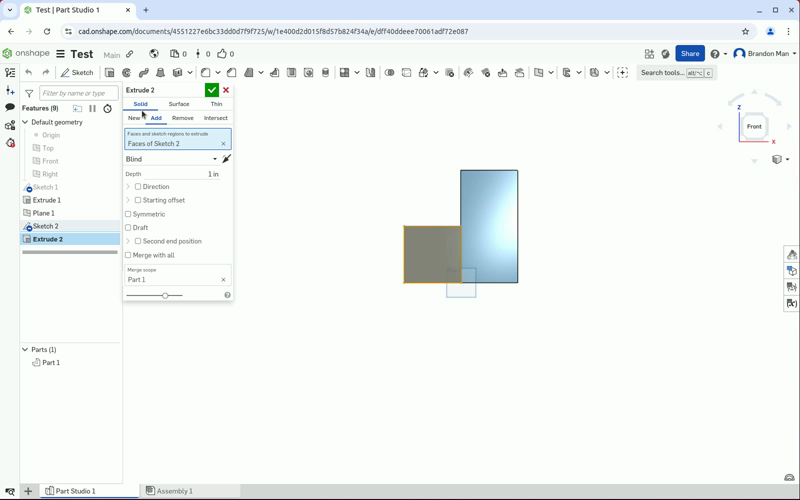
mouse_move(137, 120)
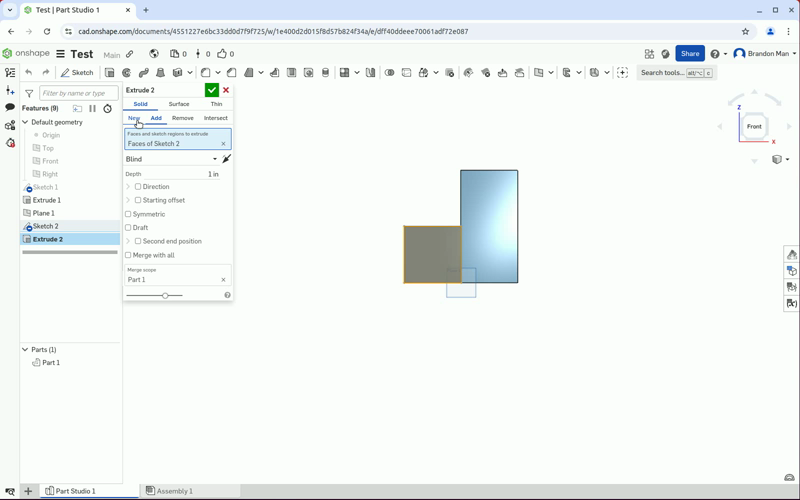
click(137, 120)
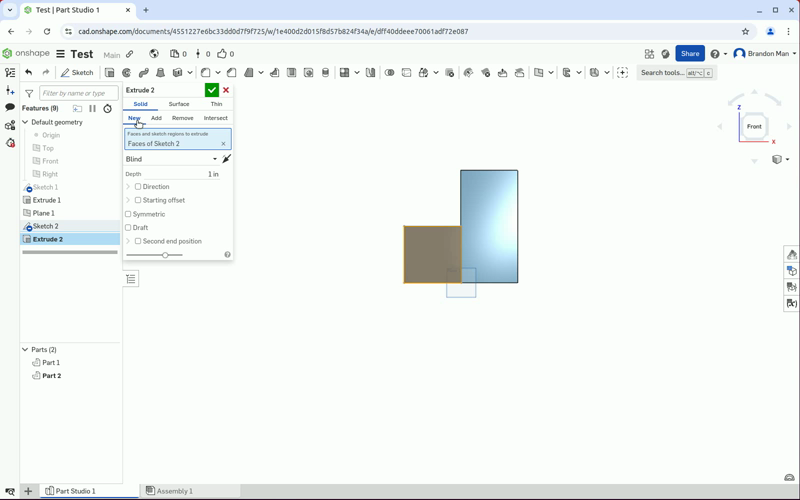
key(tab, 4)
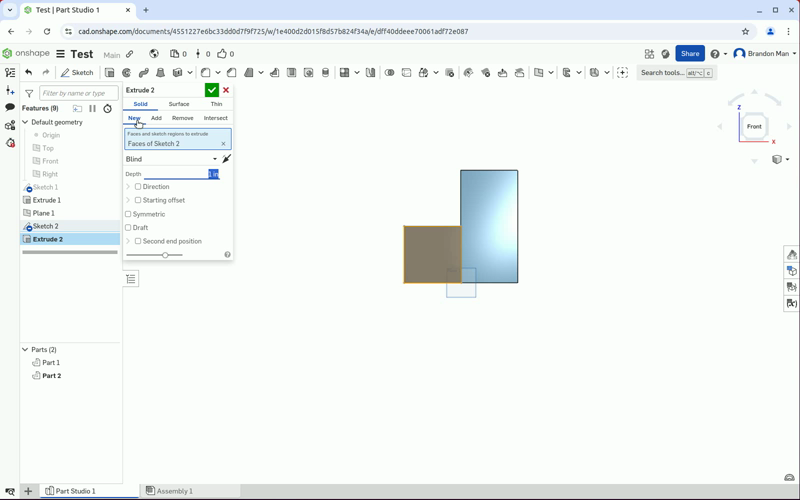
text(-11.554)
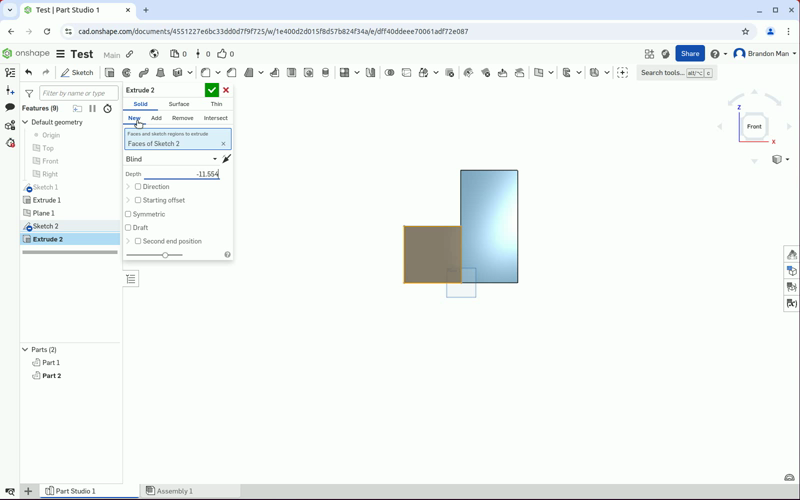
key(enter)
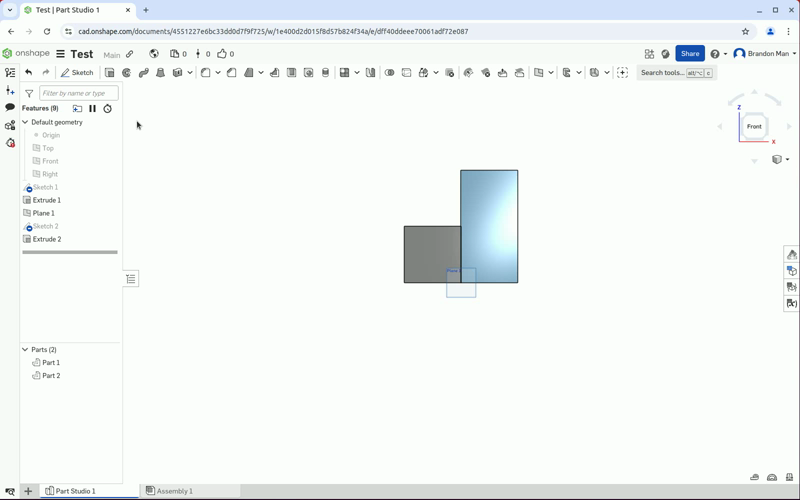
key(shift+h)
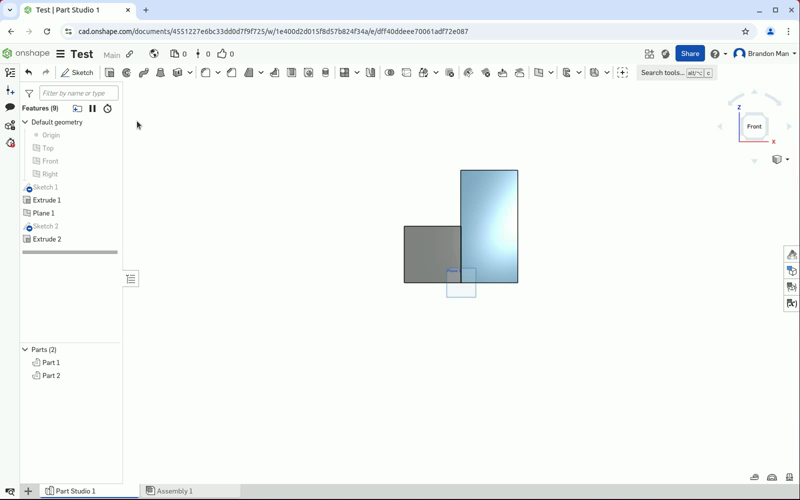
key(shift+h)
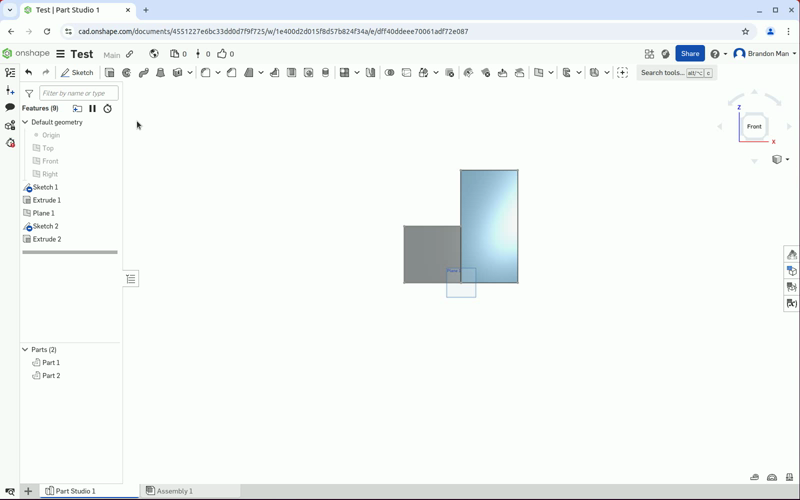
key(shift+7)
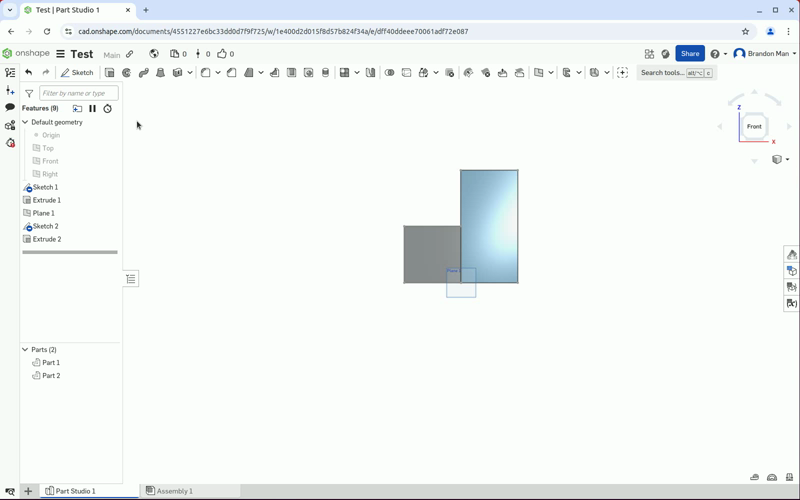
key(left, 2)
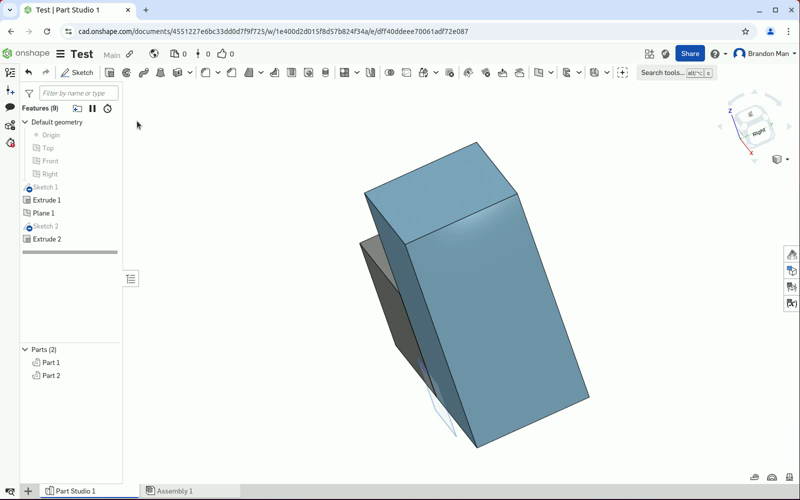
key(down, 2)
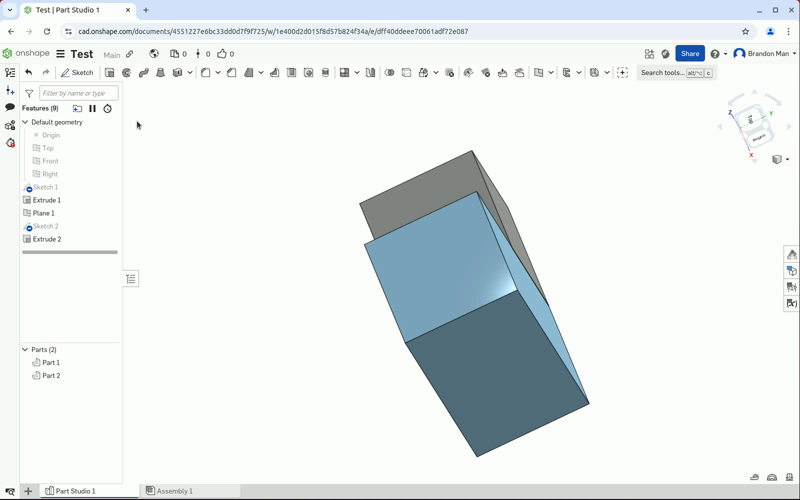
key(up, 2)
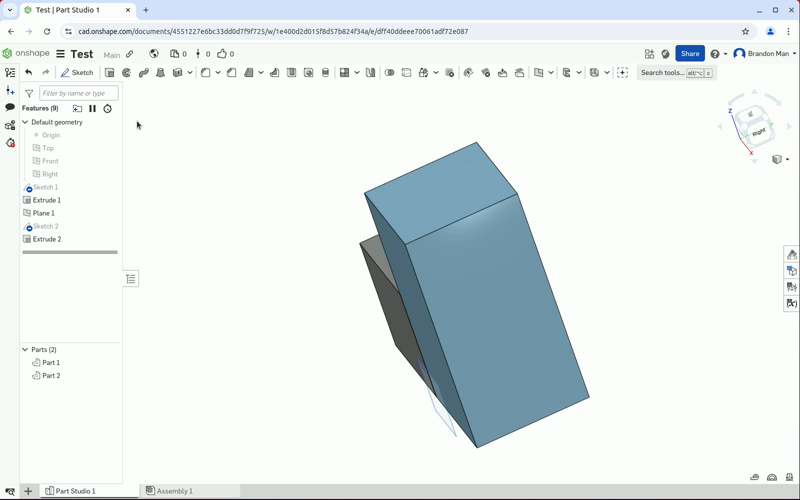
key(right, 2)
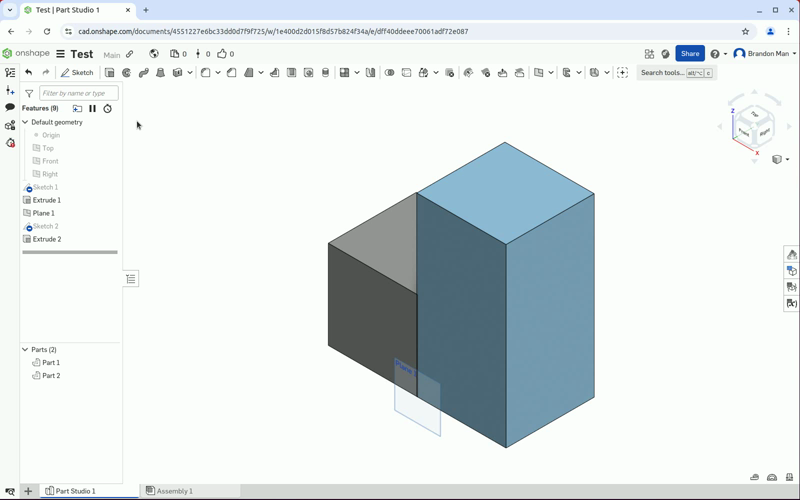
mouse_move(73, 189)
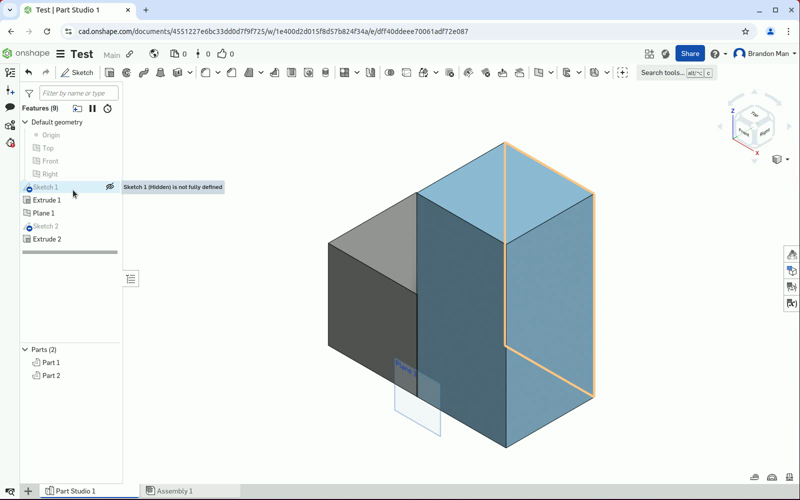
click(73, 189)